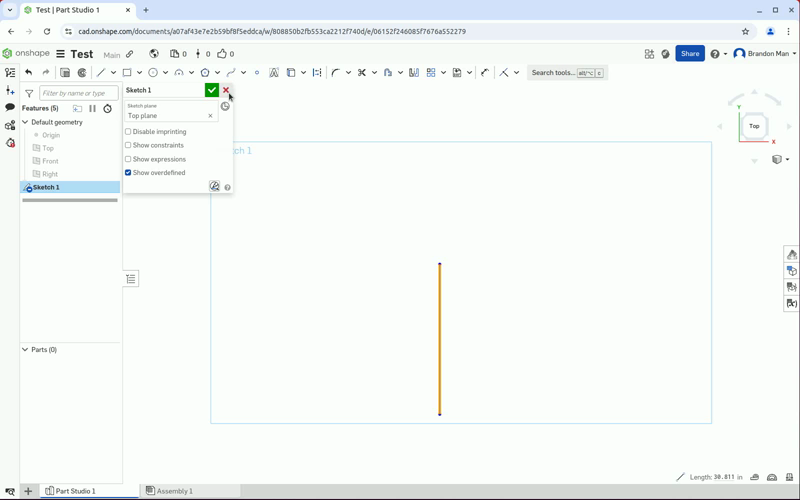
key(shift+h)
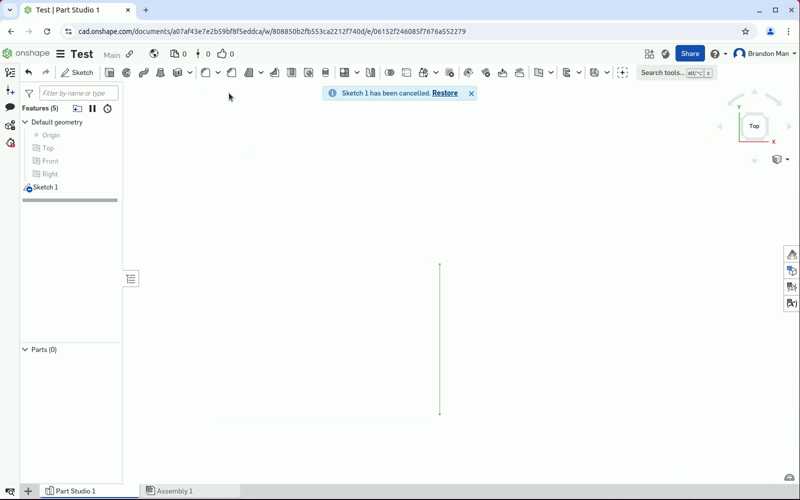
key(shift+s)
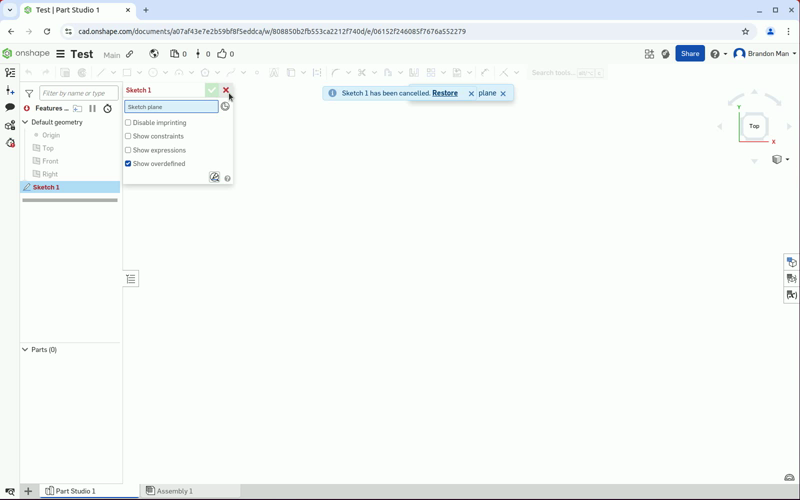
mouse_move(73, 150)
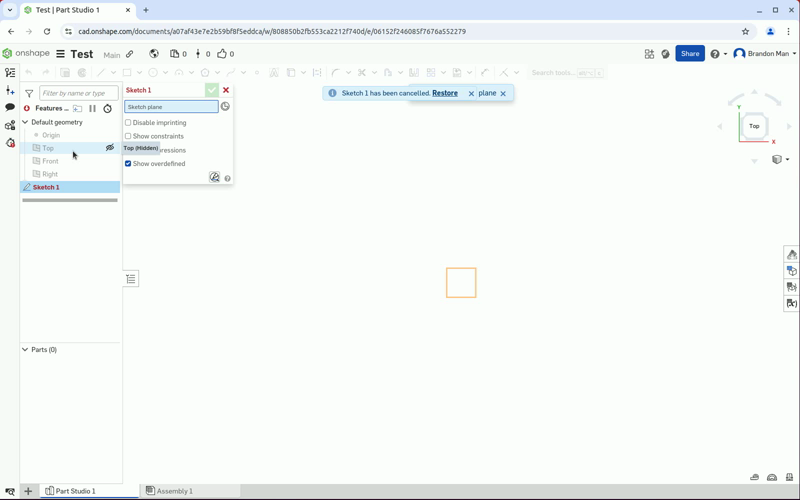
click(73, 150)
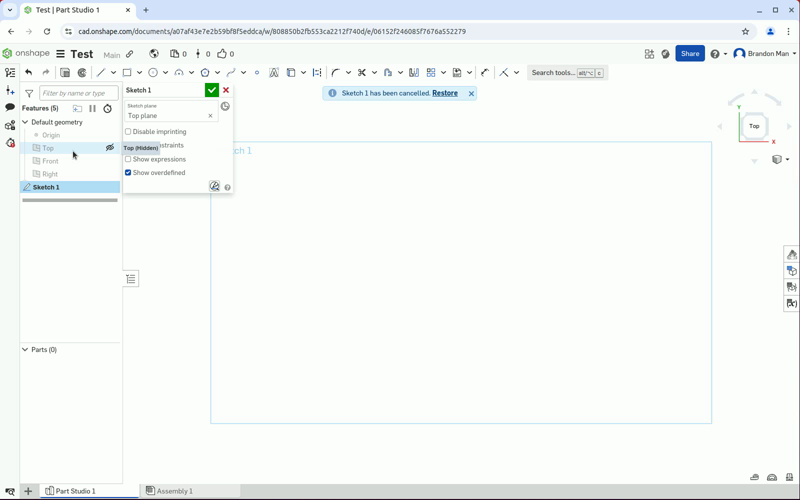
mouse_move(73, 352)
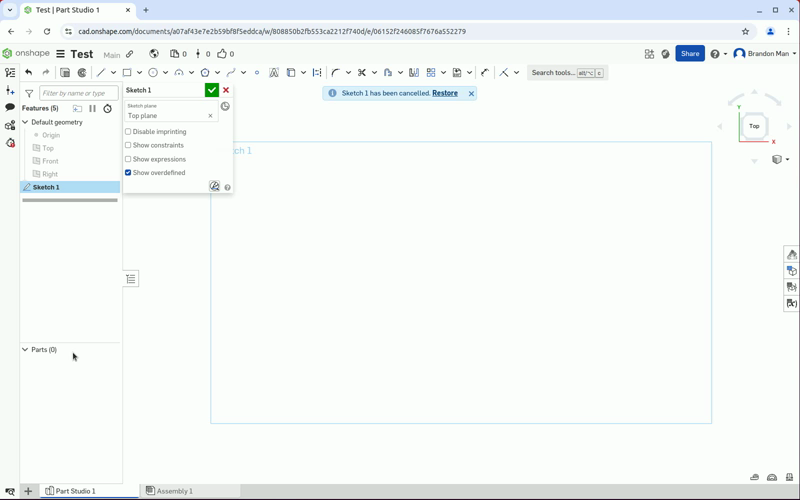
key(y)
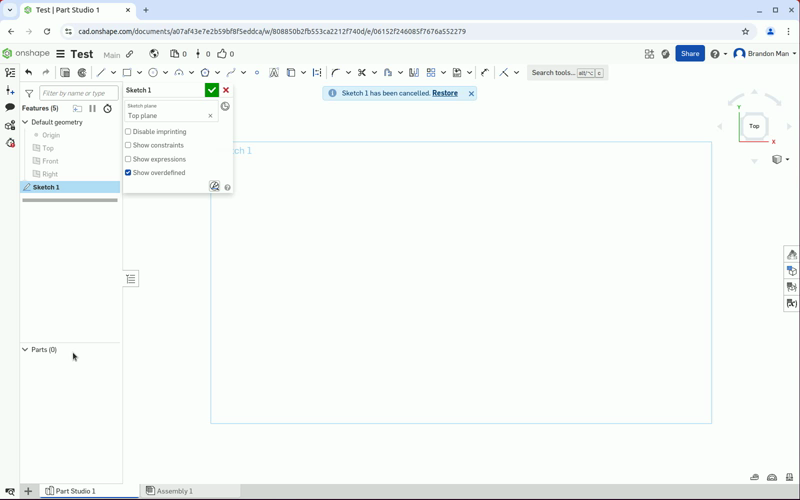
key(l)
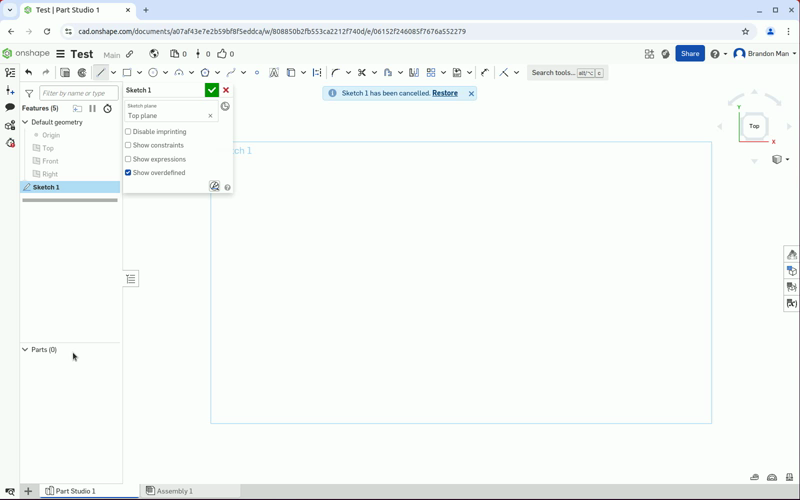
key_down(shift)
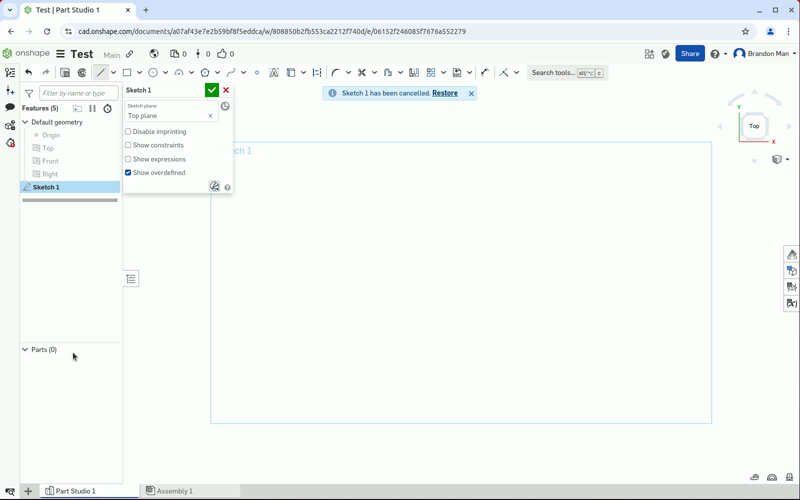
mouse_move(376, 339)
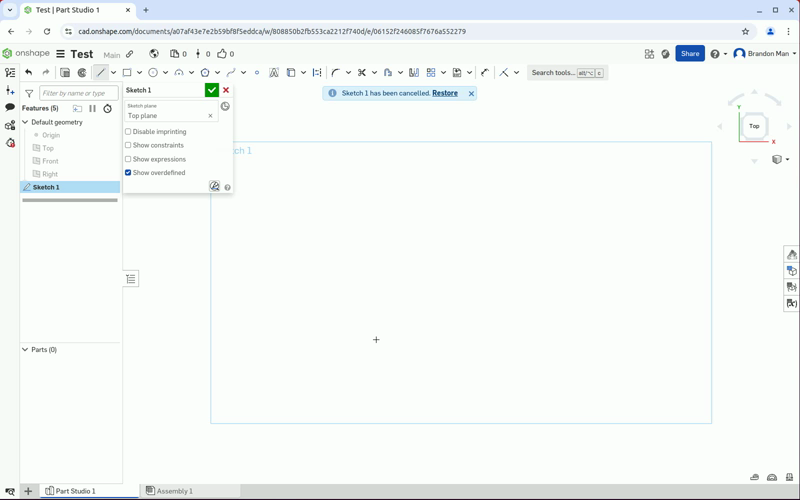
click(376, 339)
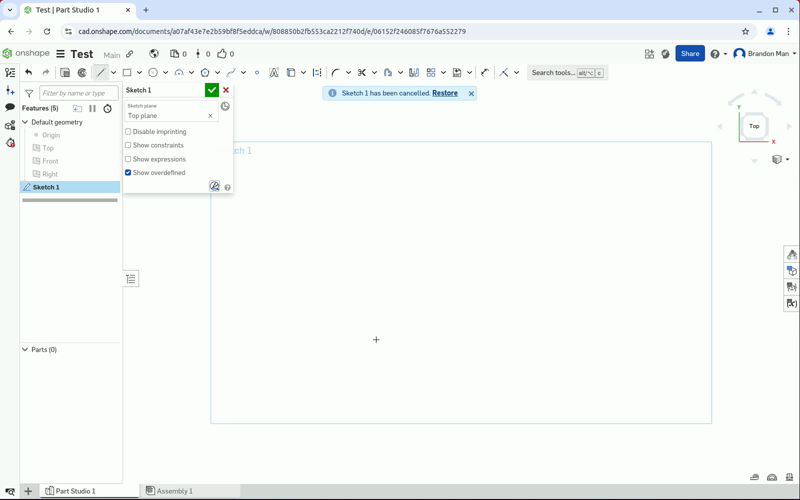
key_up(shift)
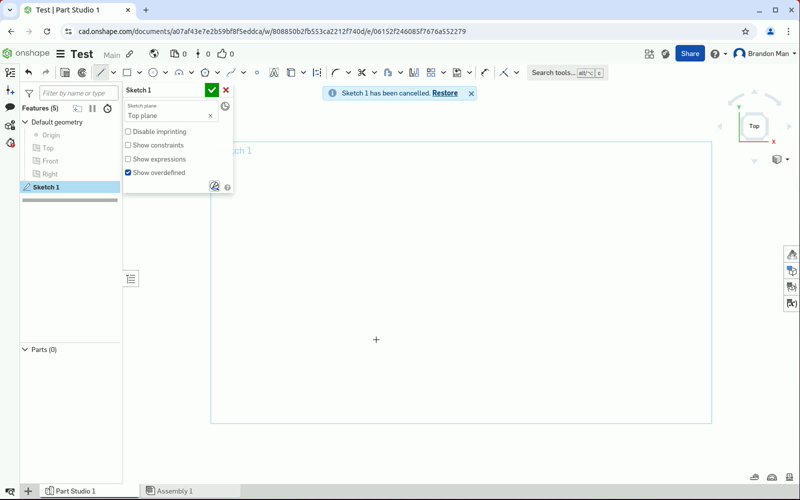
key_down(shift)
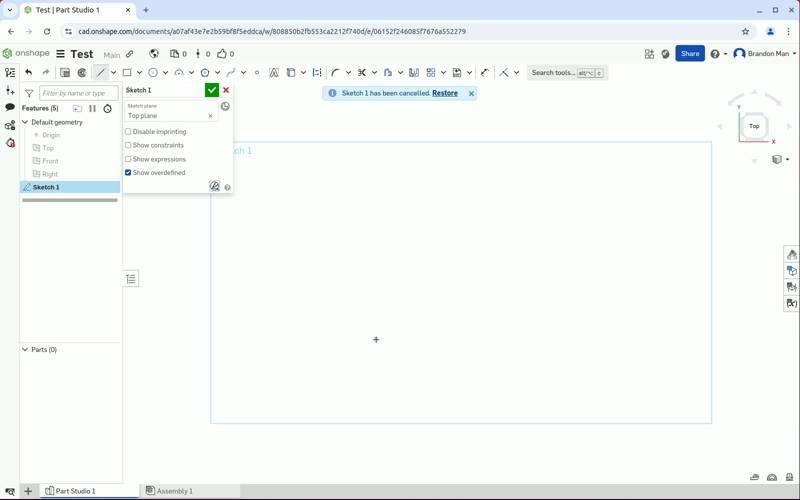
mouse_move(516, 339)
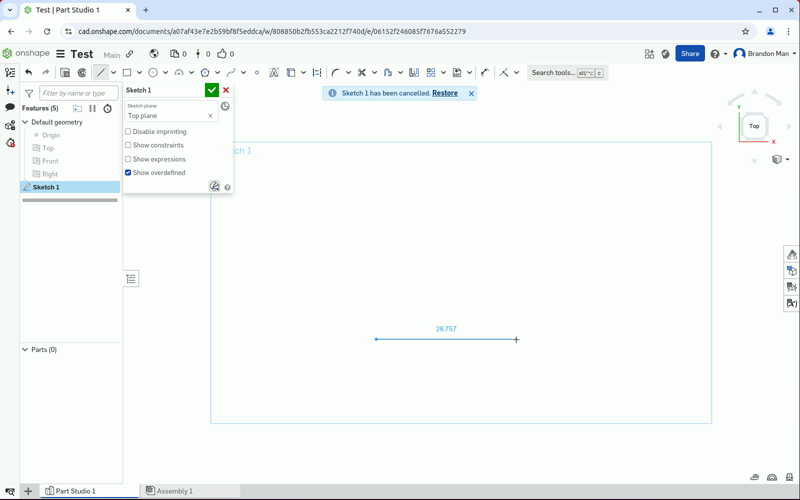
click(516, 339)
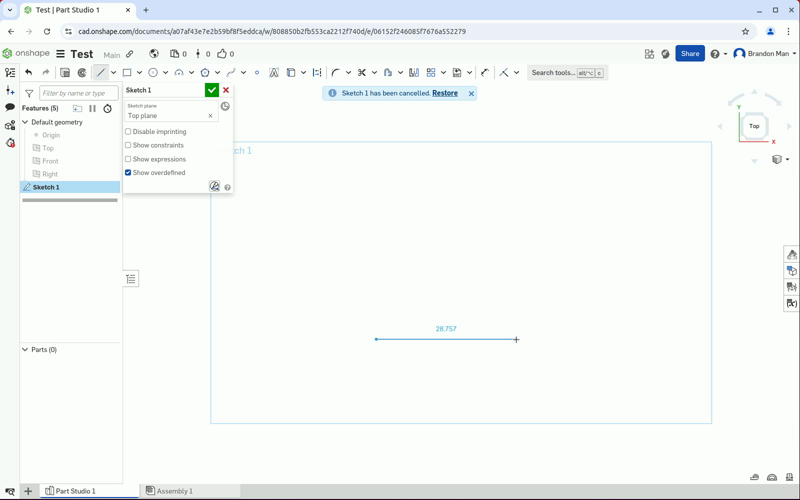
key_up(shift)
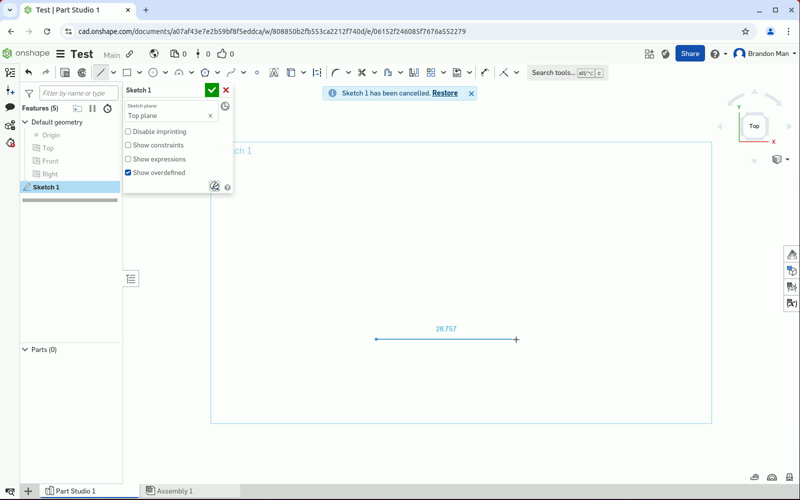
key_down(shift)
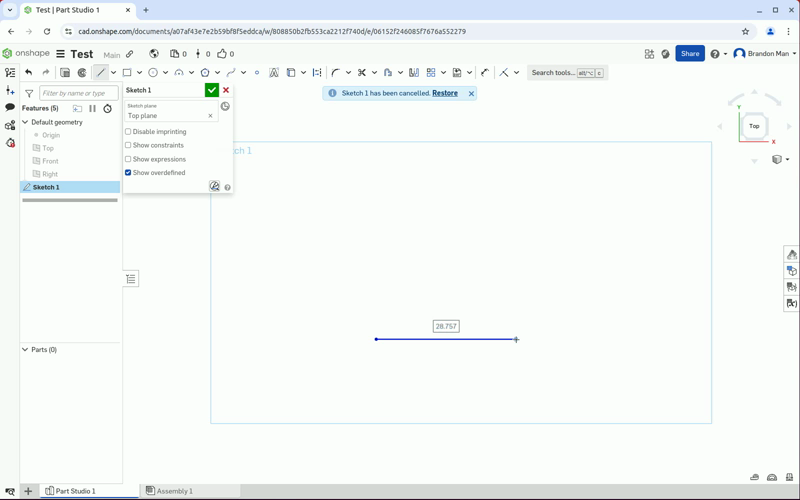
mouse_move(516, 254)
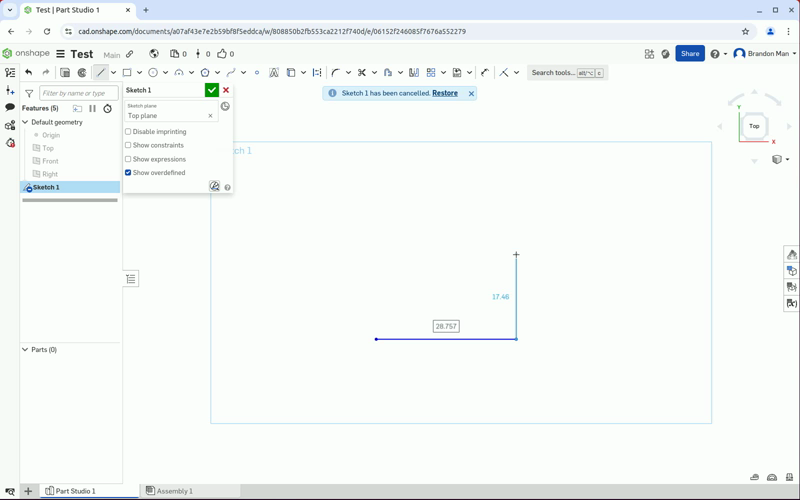
click(516, 254)
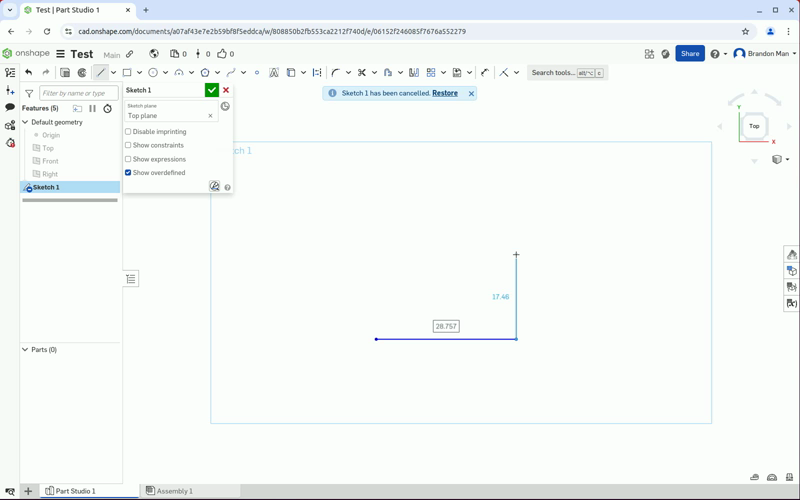
key_up(shift)
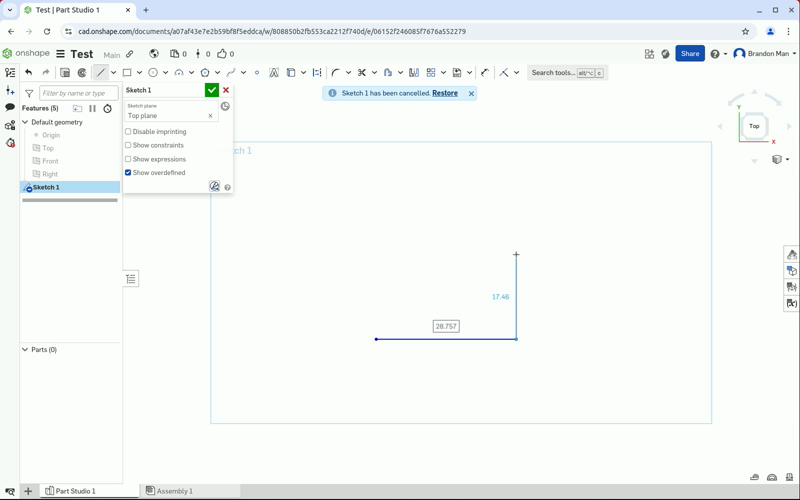
key_down(shift)
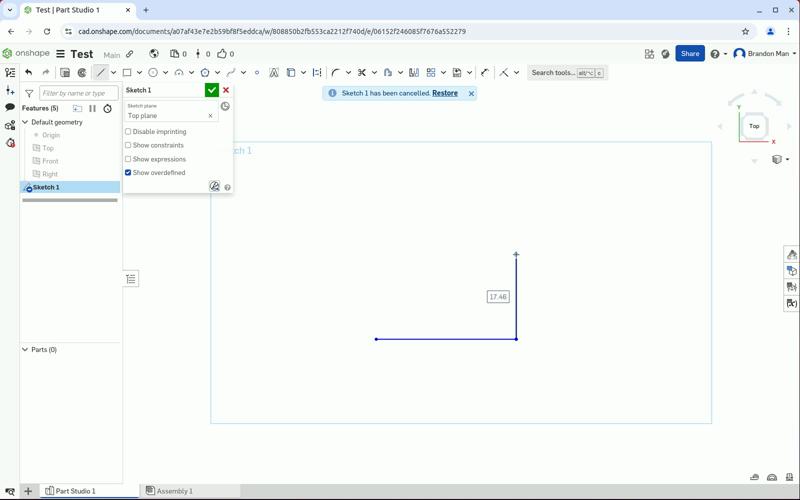
mouse_move(546, 254)
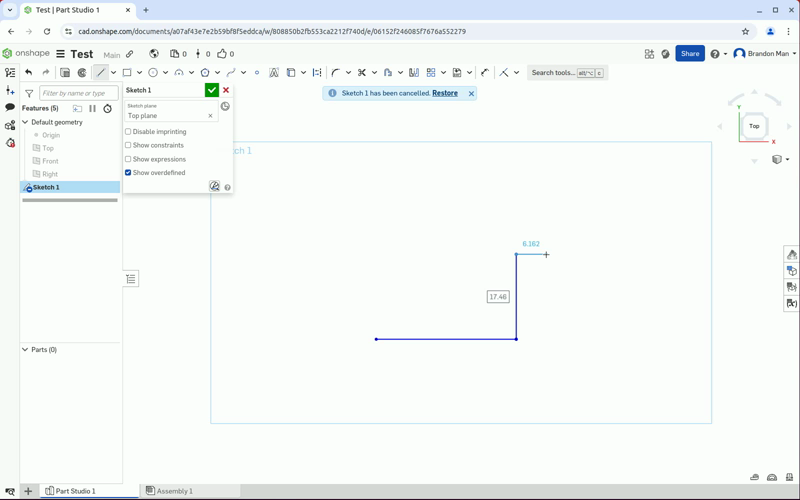
mouse_move(544, 254)
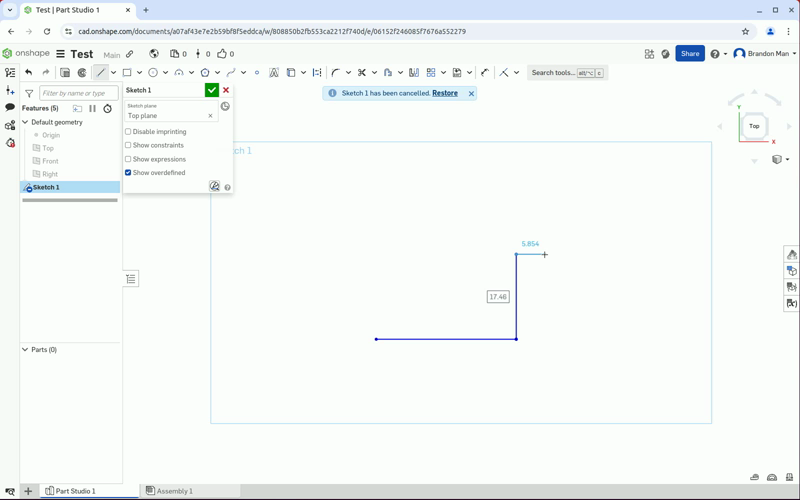
click(544, 254)
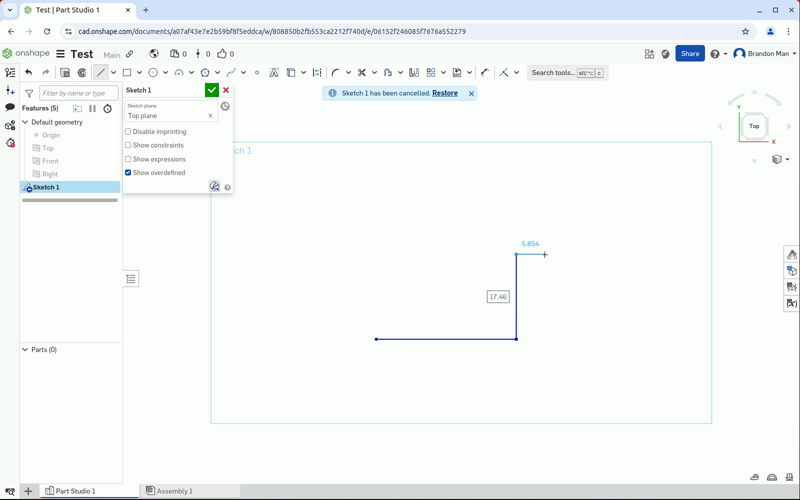
key_up(shift)
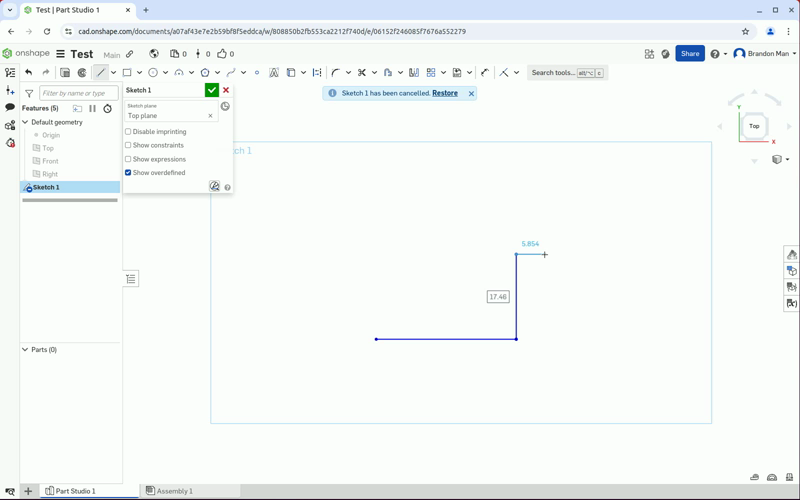
key_down(shift)
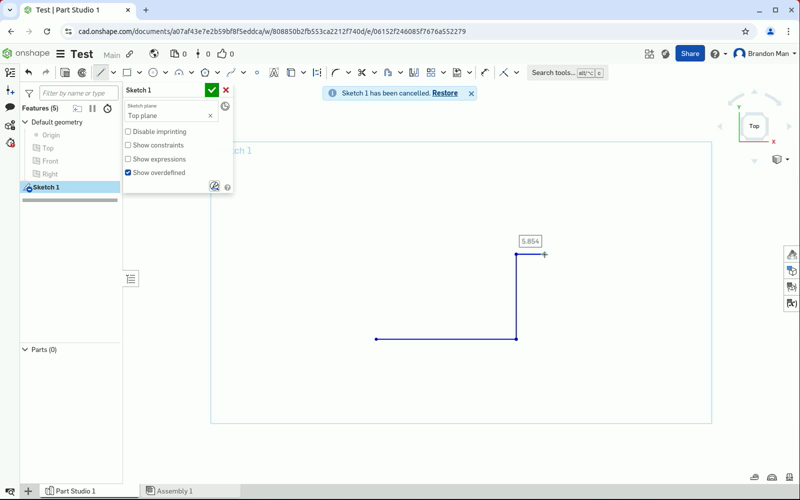
mouse_move(574, 254)
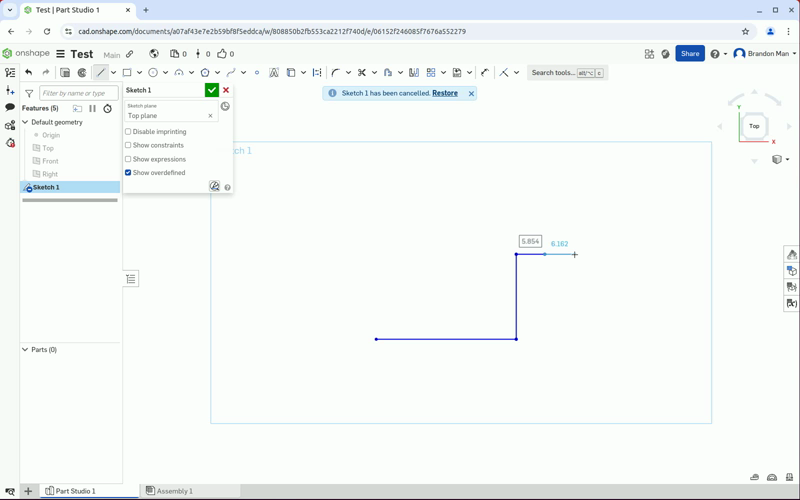
mouse_move(544, 199)
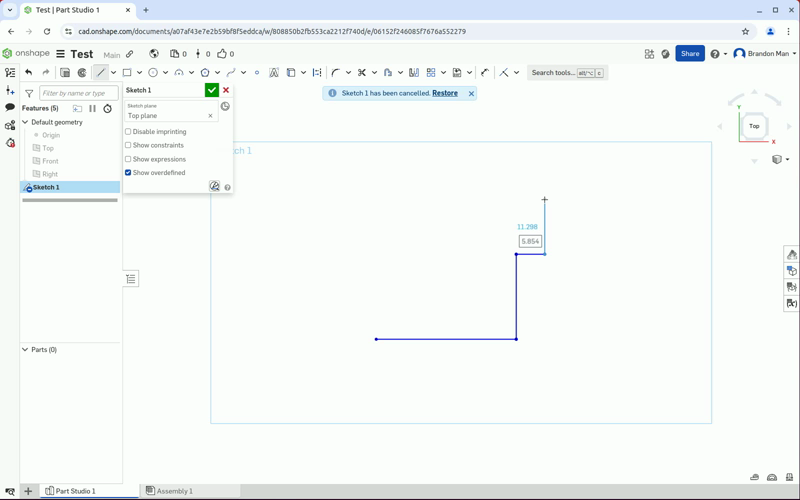
click(544, 199)
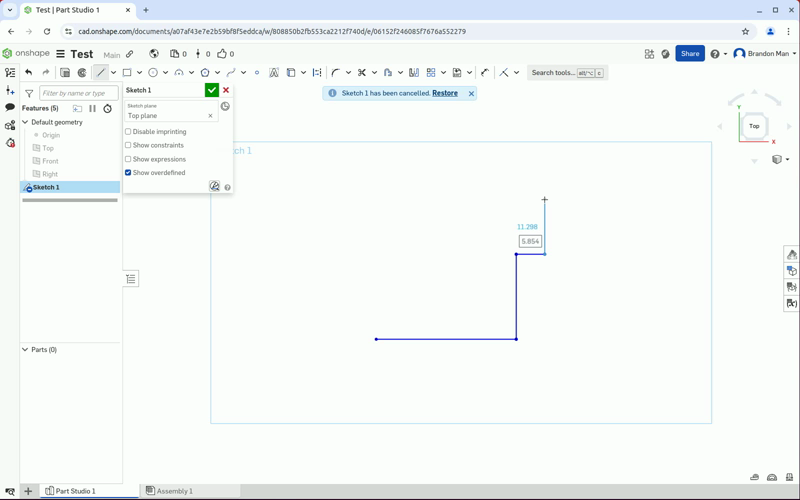
key_up(shift)
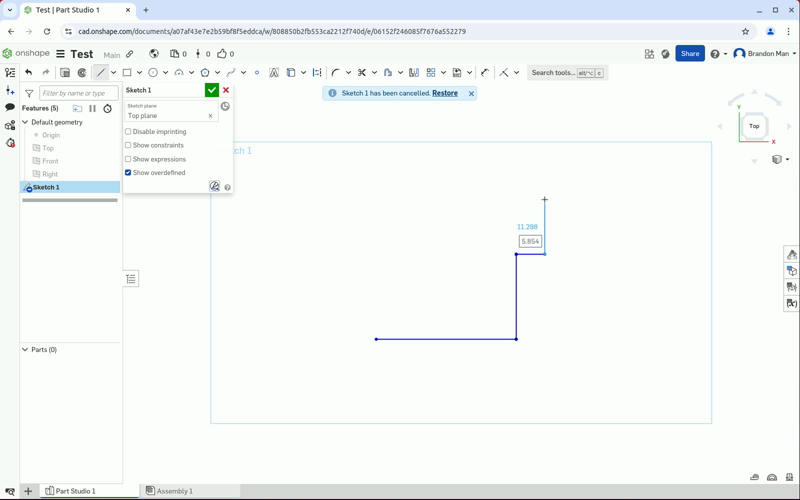
key_down(shift)
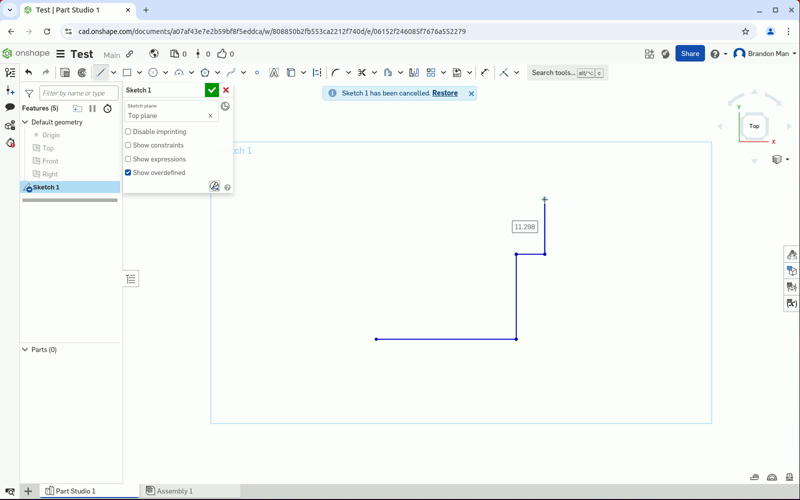
mouse_move(376, 199)
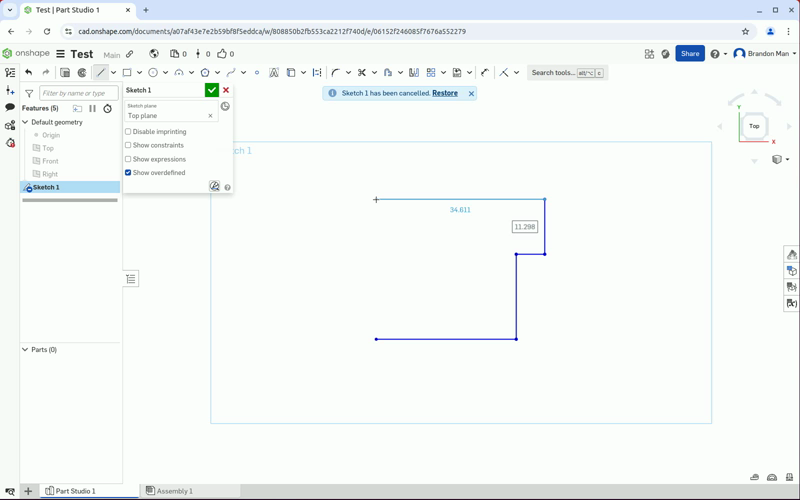
click(376, 199)
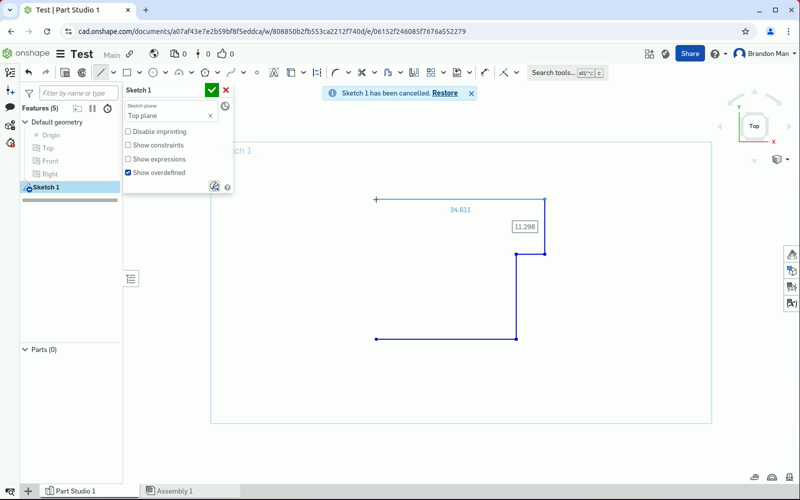
key_up(shift)
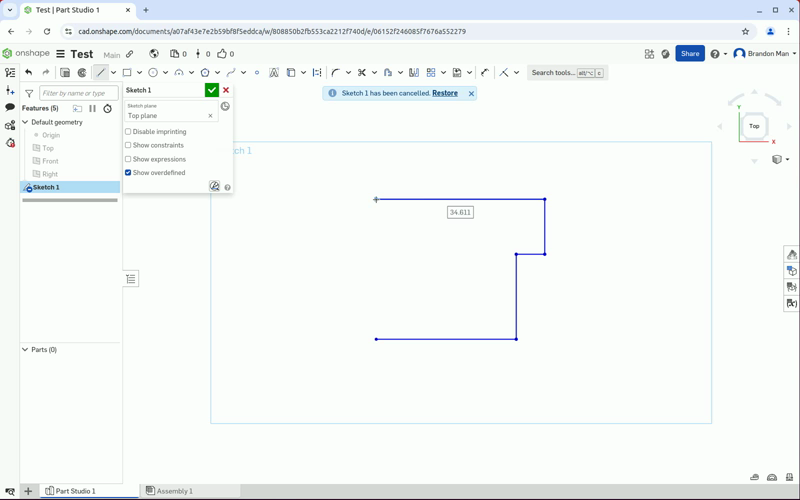
key_down(shift)
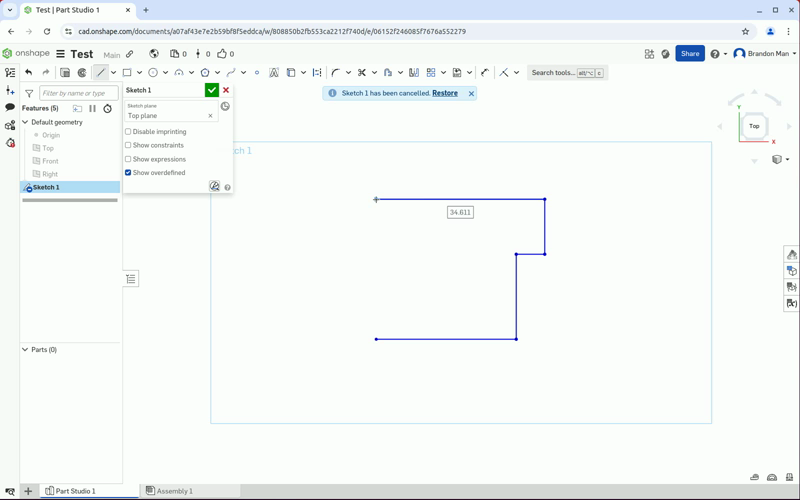
mouse_move(376, 339)
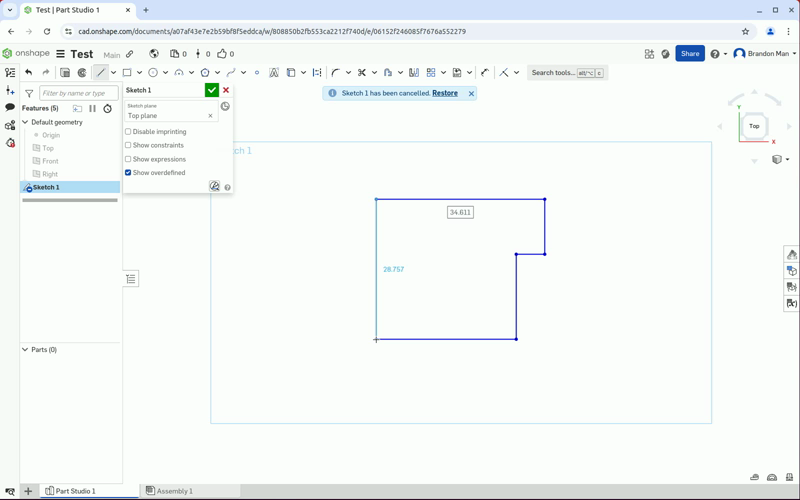
key_up(shift)
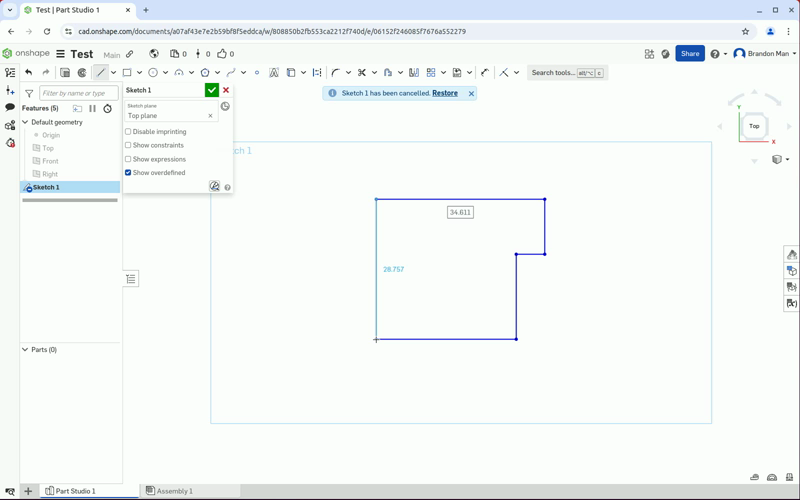
click(376, 339)
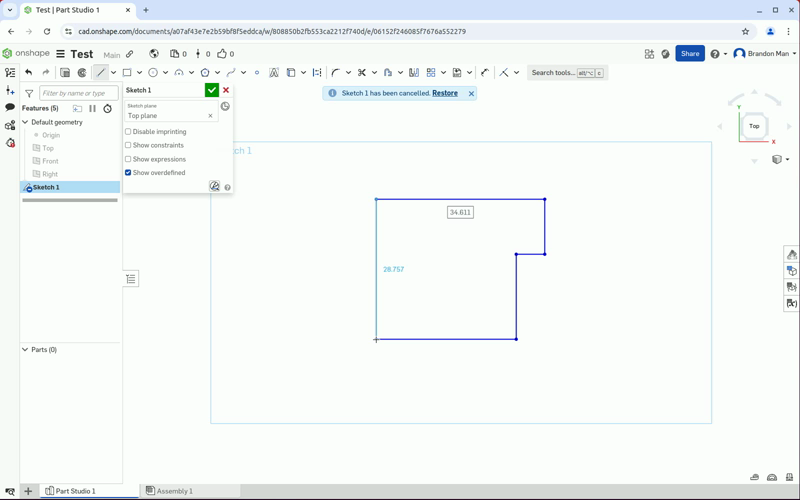
key(esc)
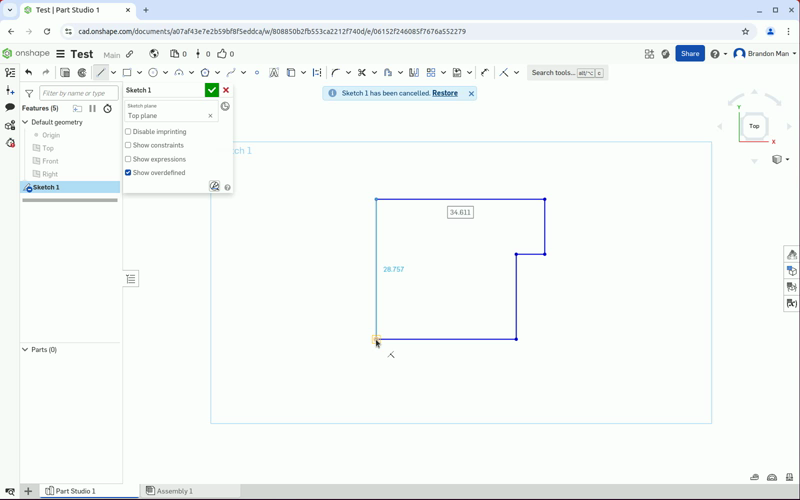
mouse_move(423, 252)
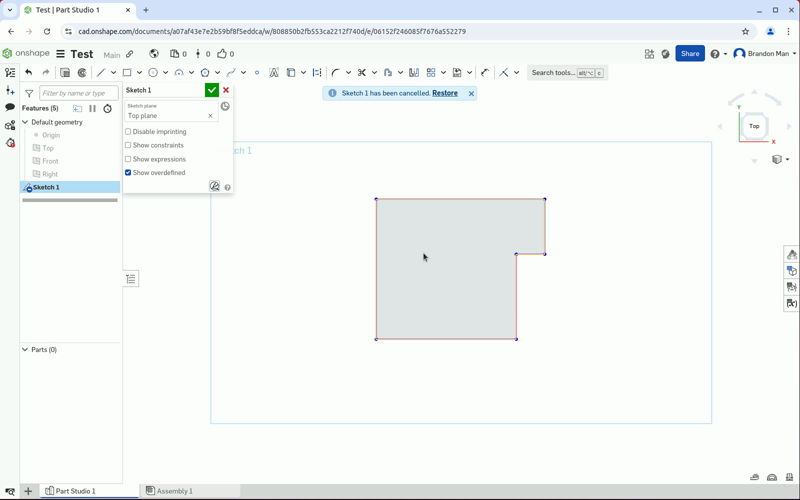
click(423, 252)
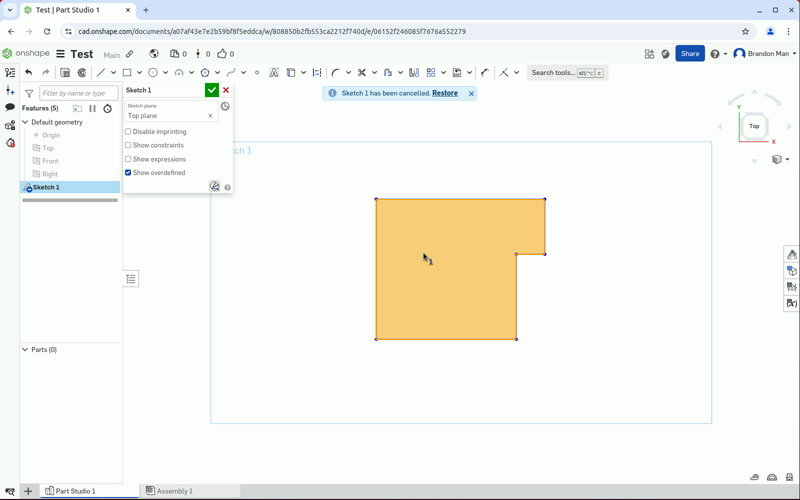
mouse_move(73, 352)
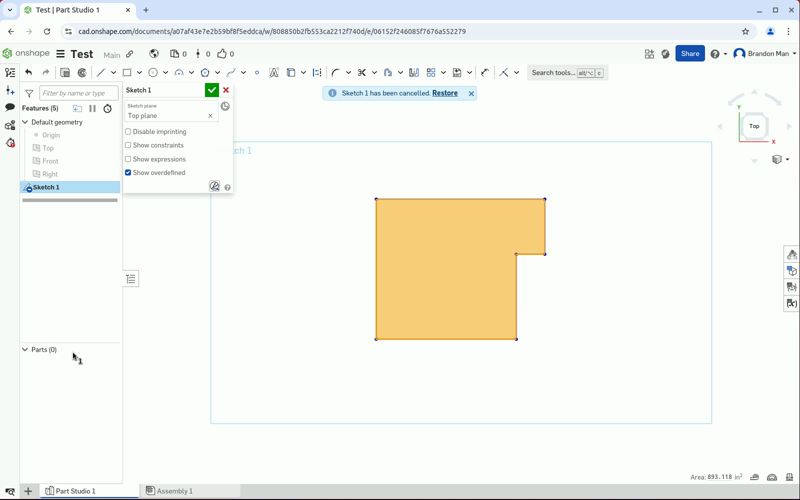
key(shift+y)
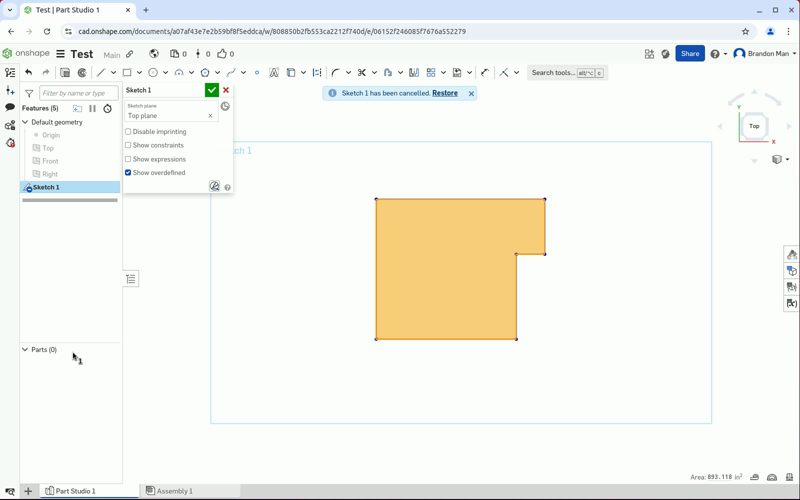
key(shift+e)
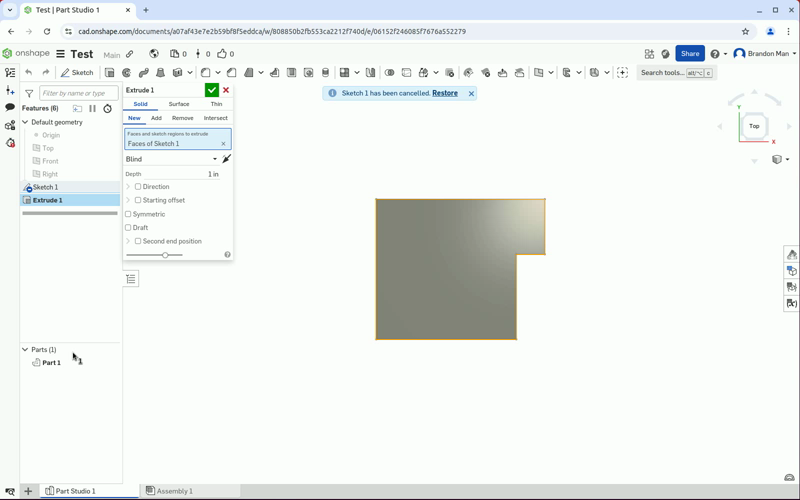
mouse_move(143, 106)
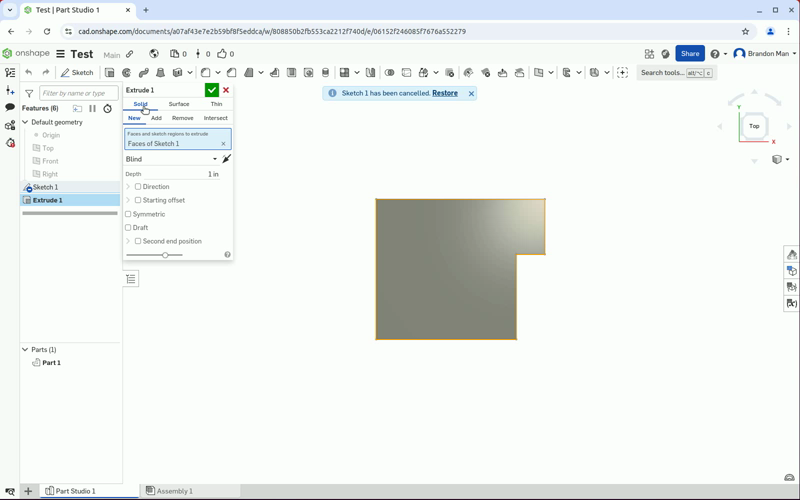
click(143, 106)
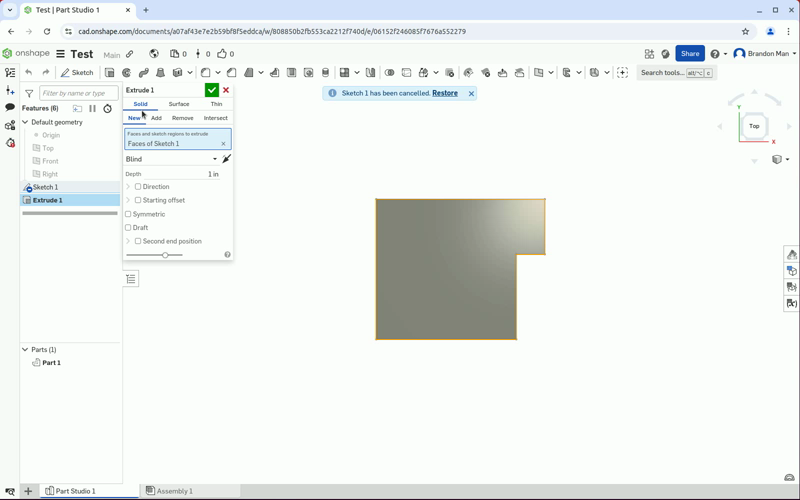
mouse_move(137, 120)
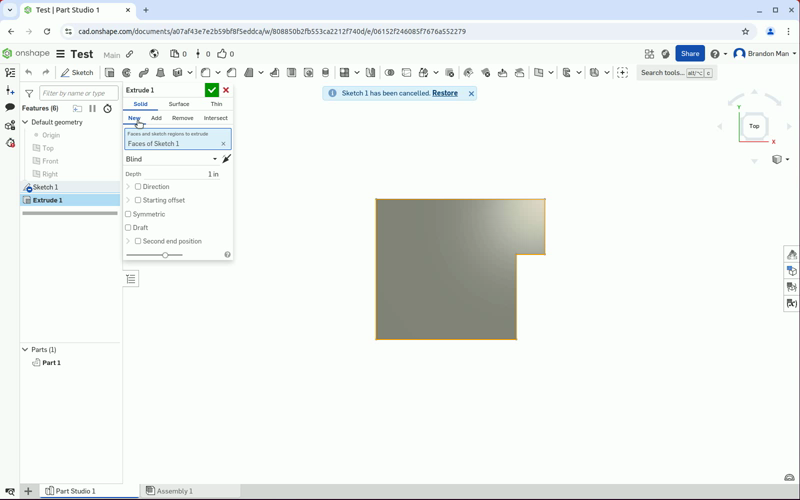
click(137, 120)
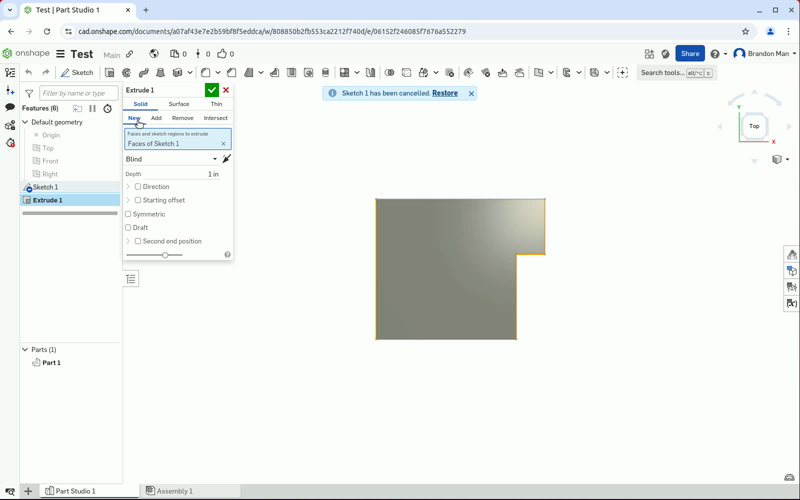
key(tab, 4)
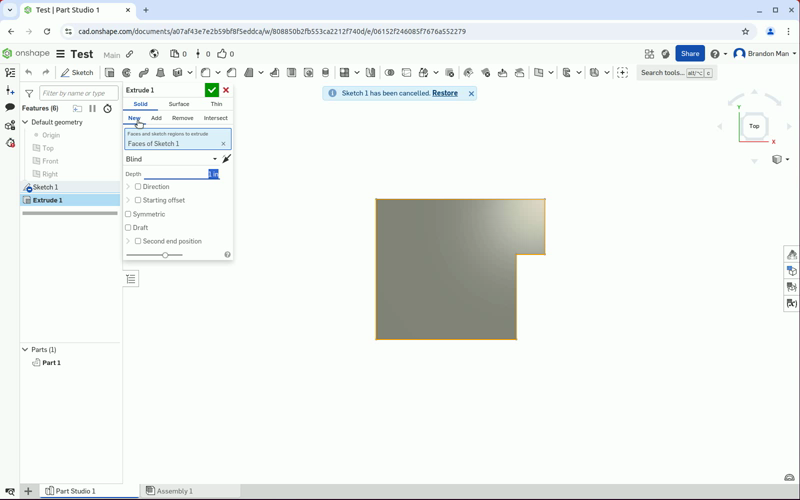
text(23.108)
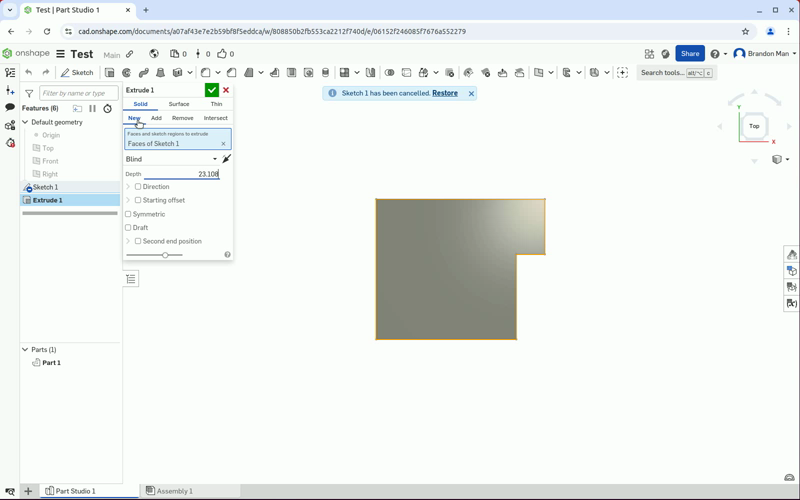
key(enter)
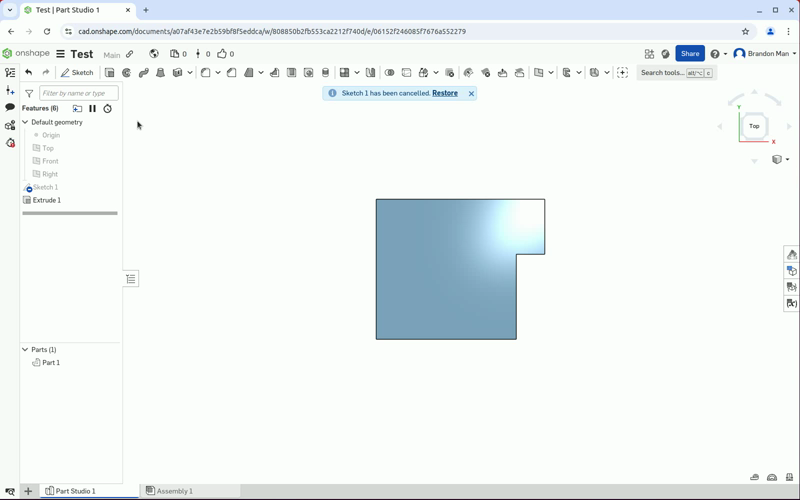
key(shift+h)
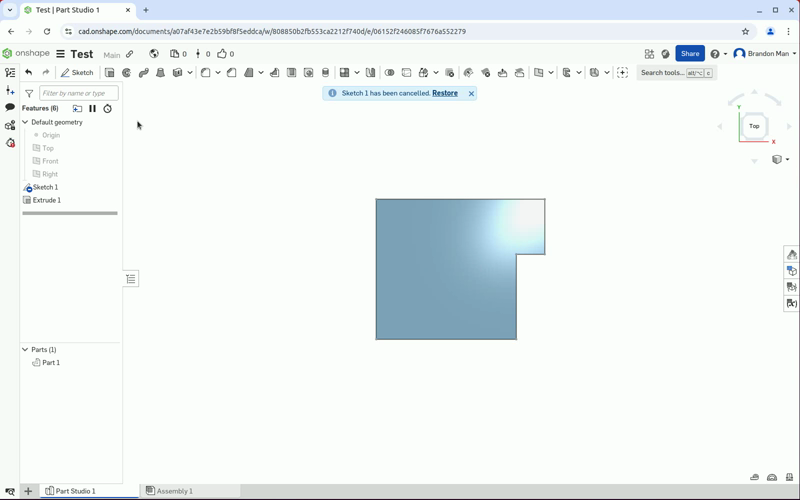
key(shift+h)
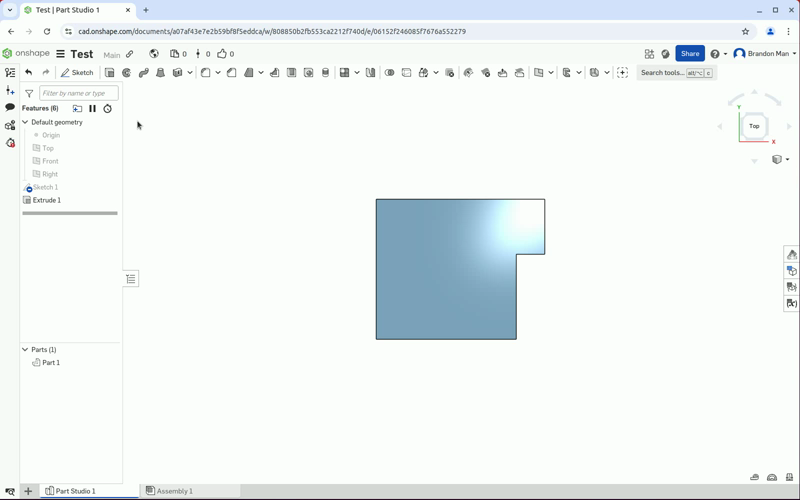
mouse_move(73, 189)
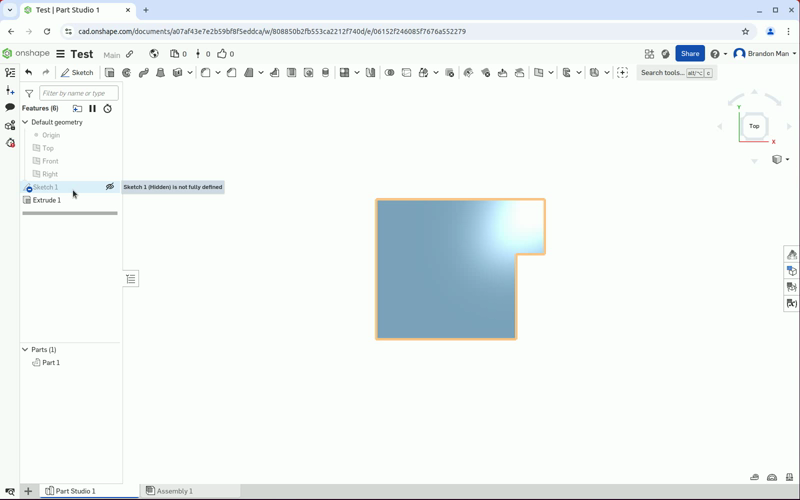
click(73, 189)
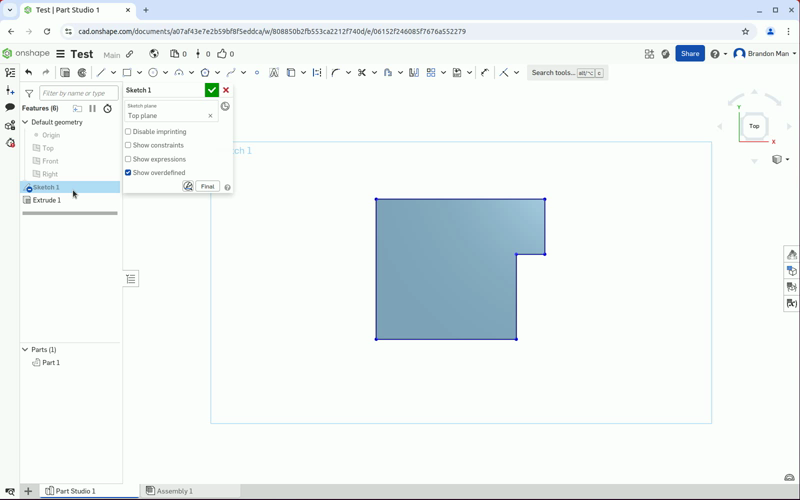
mouse_move(229, 92)
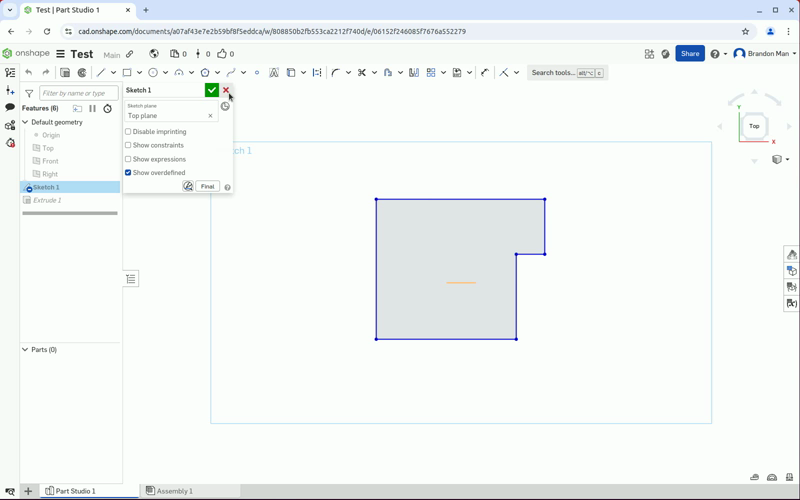
click(229, 92)
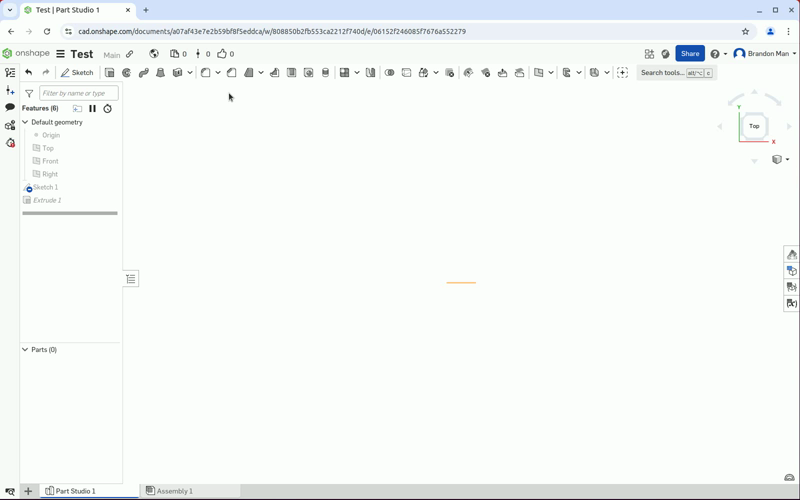
mouse_move(73, 352)
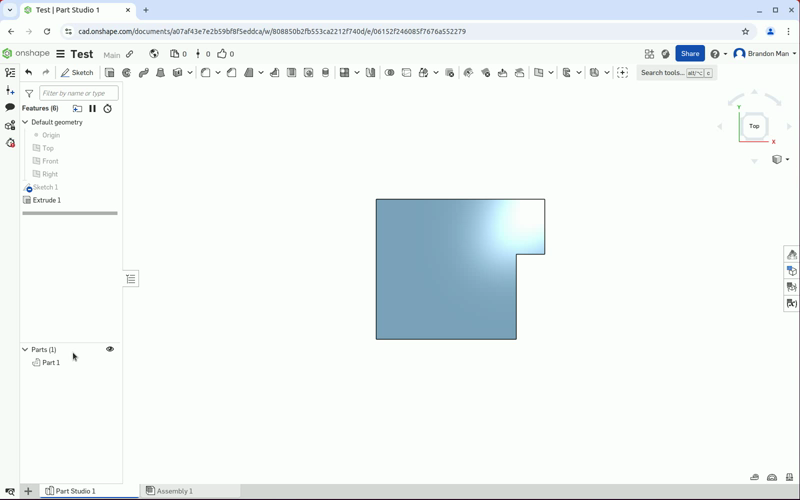
key(y)
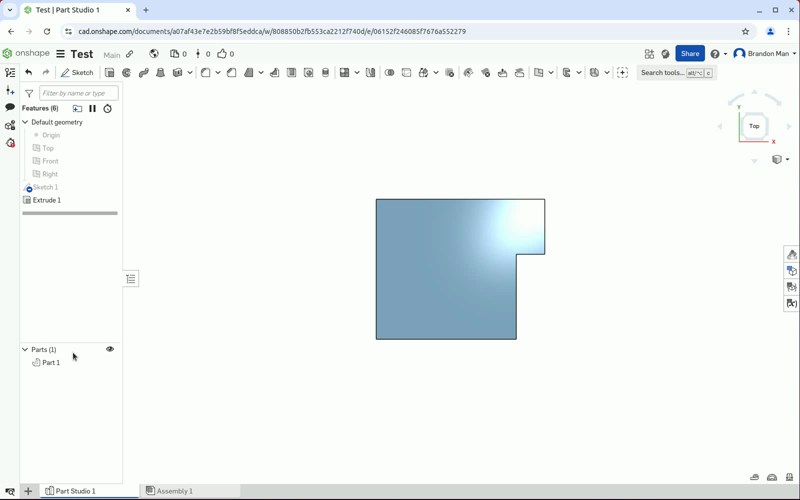
key(shift+p)
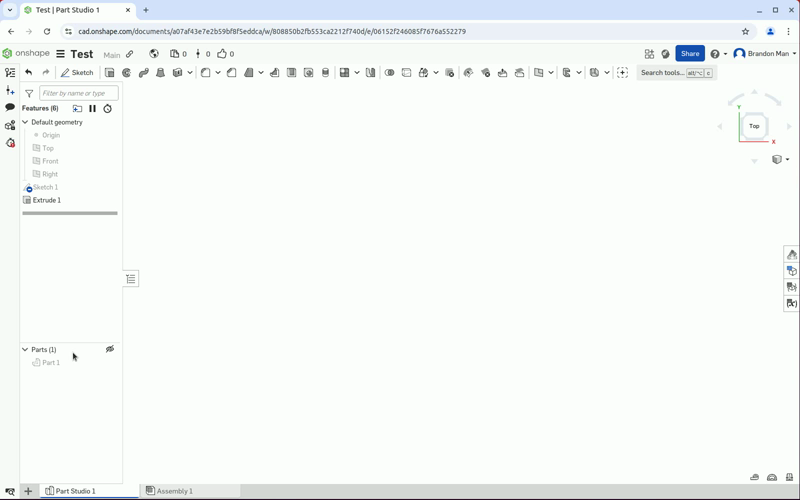
key(space)
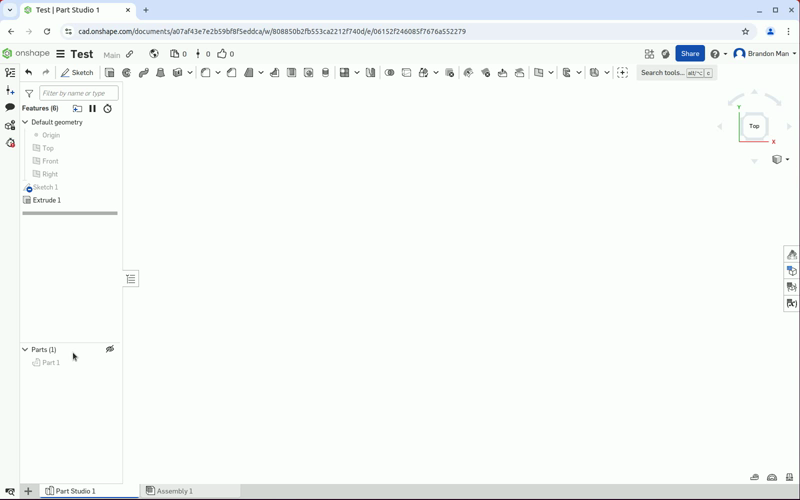
key_down(shift)
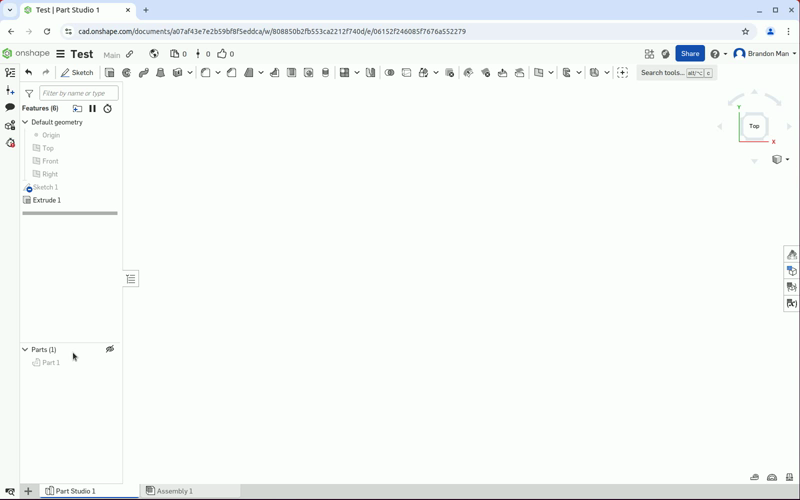
key(up)
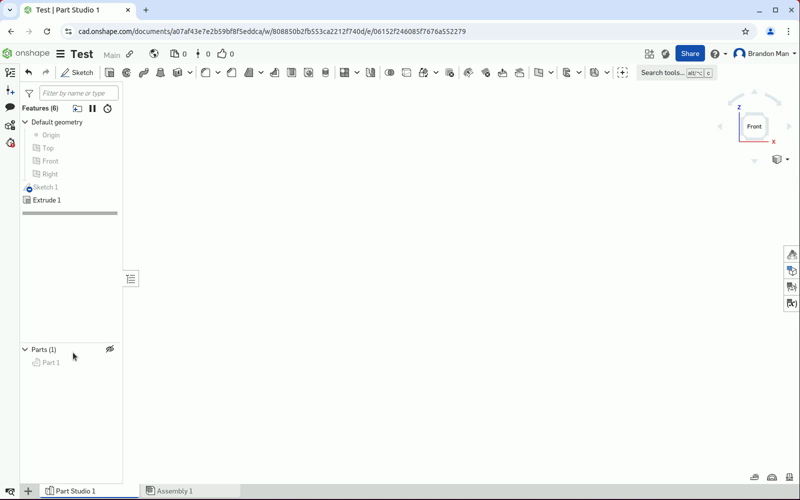
key_up(shift)
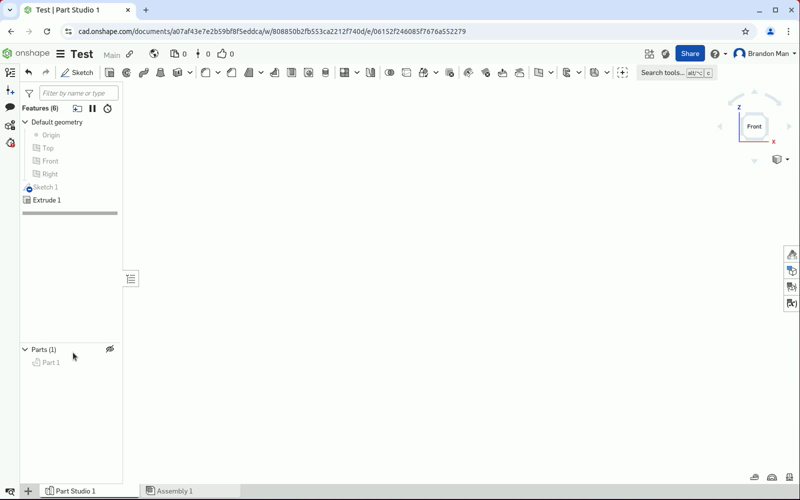
mouse_move(73, 352)
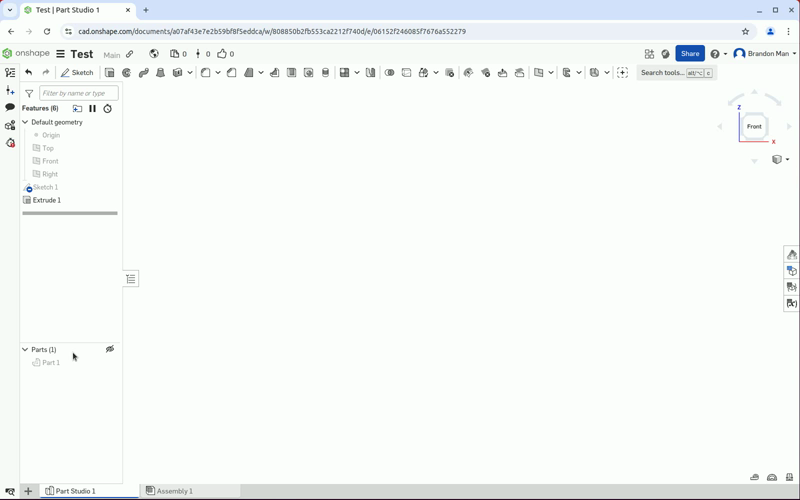
key(shift+y)
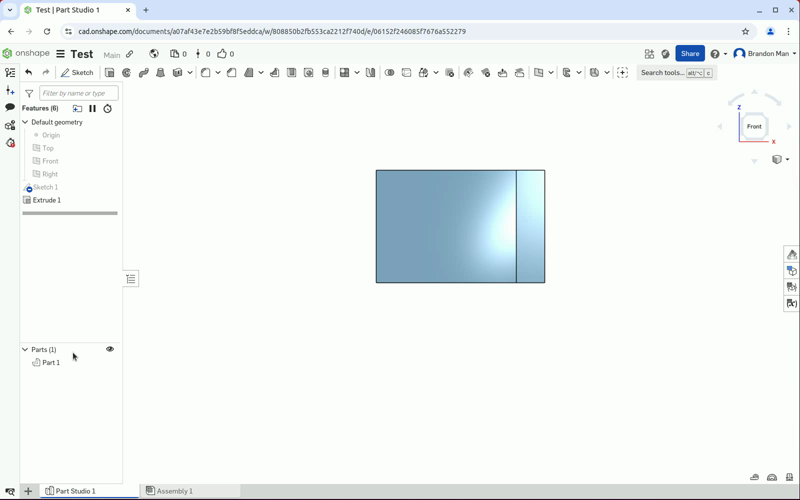
mouse_move(541, 75)
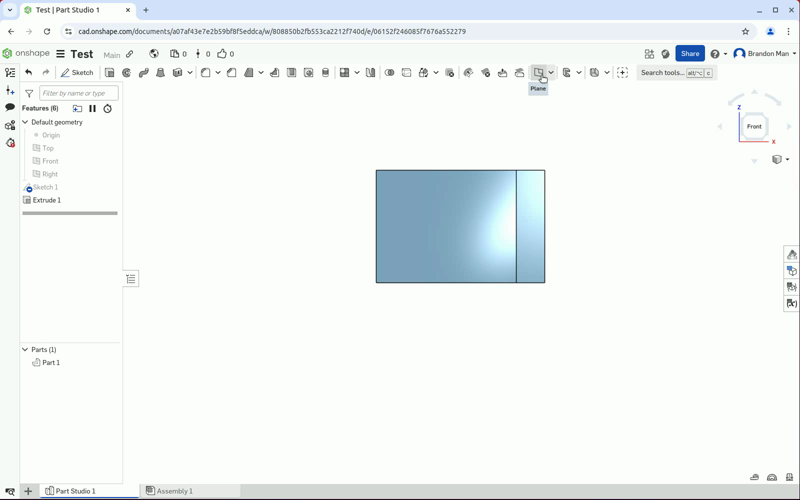
click(541, 75)
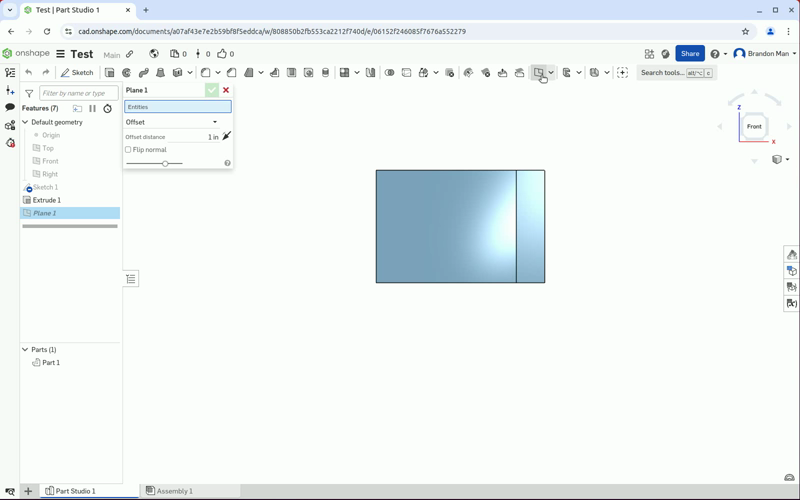
mouse_move(73, 163)
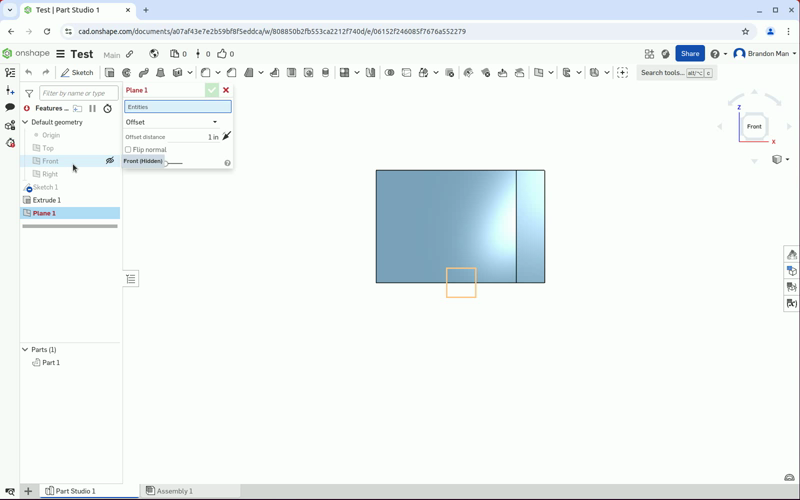
click(73, 163)
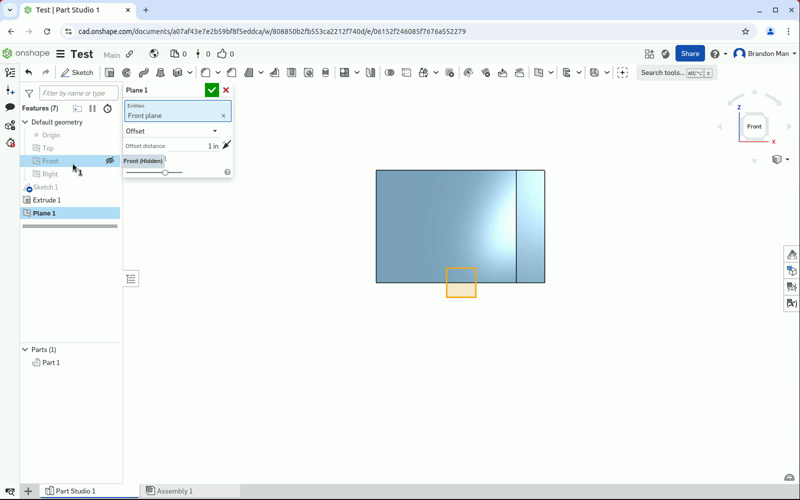
key(tab, 2)
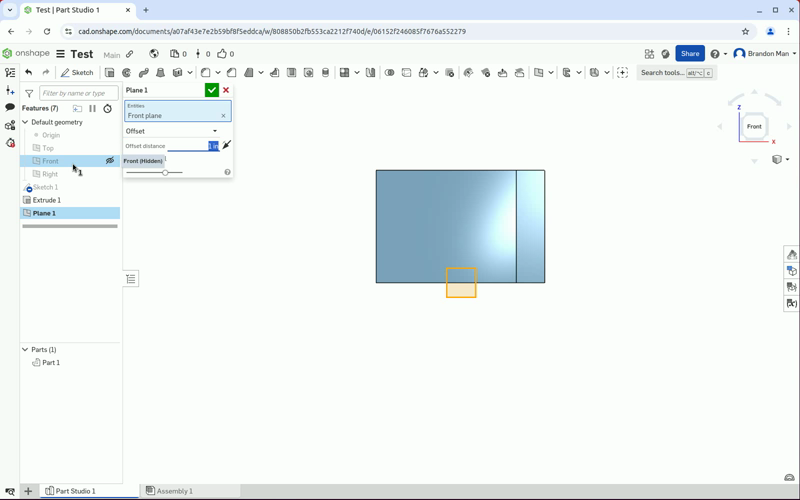
text(11.554)
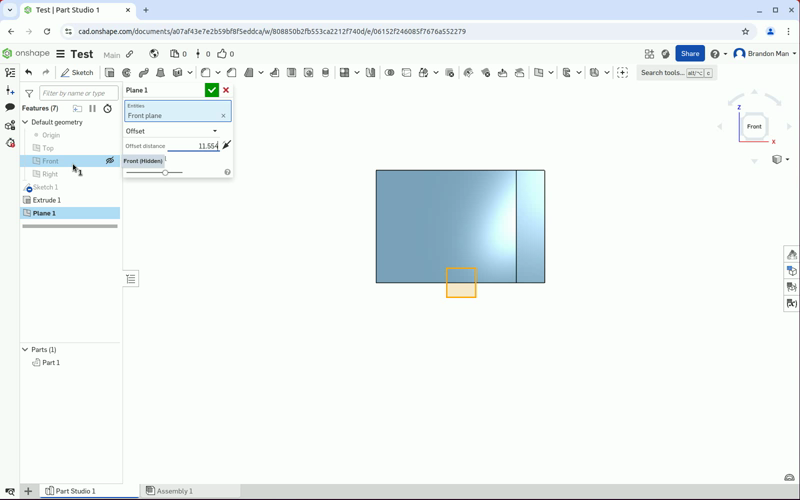
key(enter, 2)
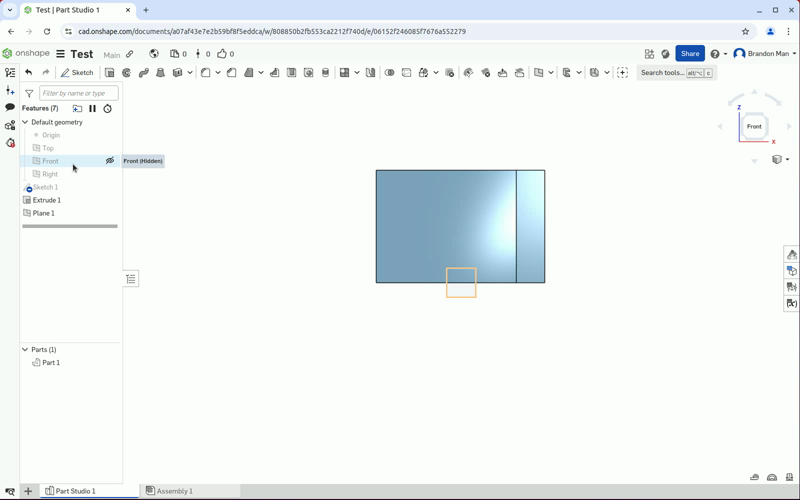
key(shift+s)
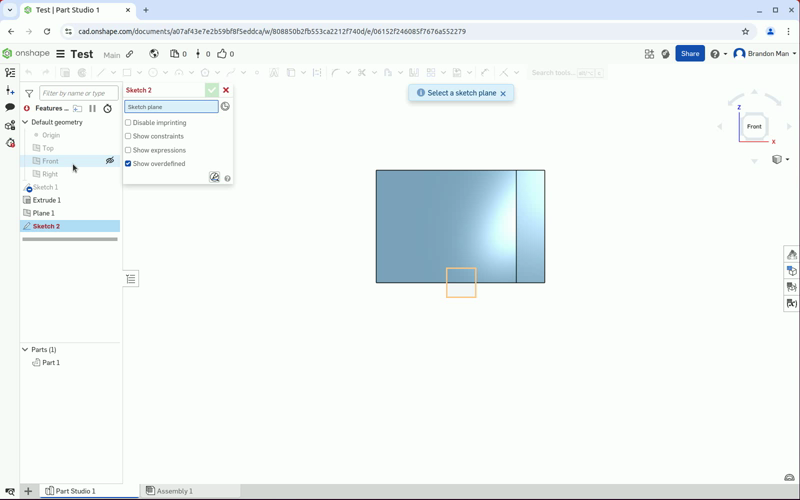
mouse_move(73, 215)
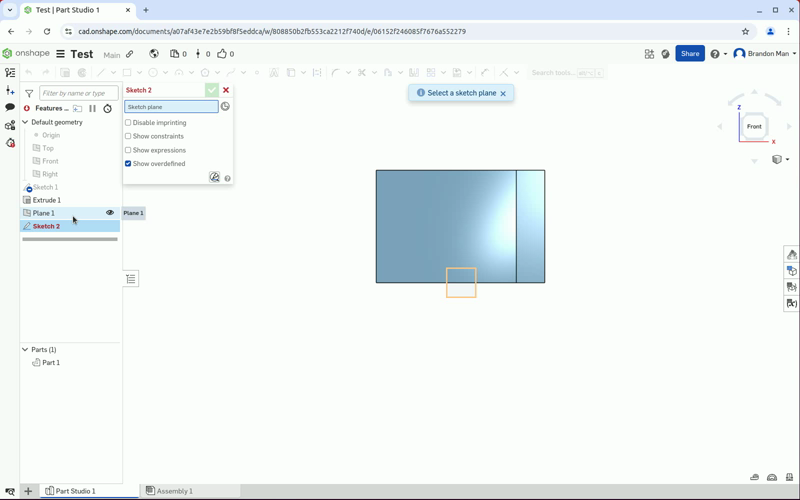
click(73, 215)
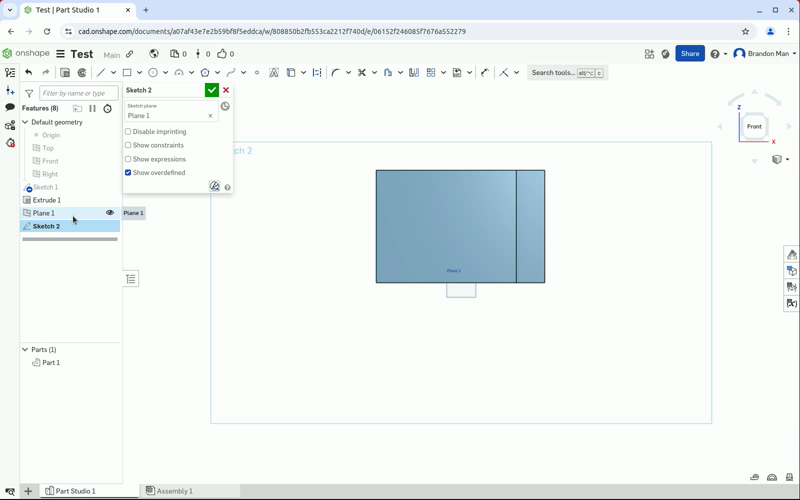
mouse_move(73, 352)
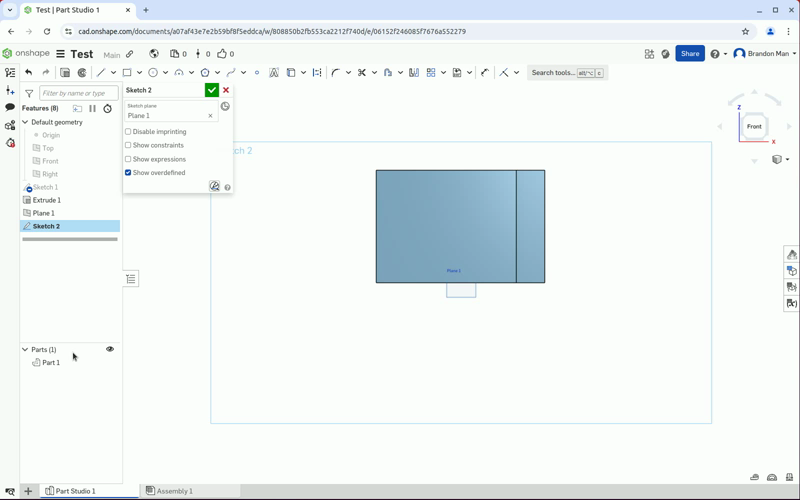
key(y)
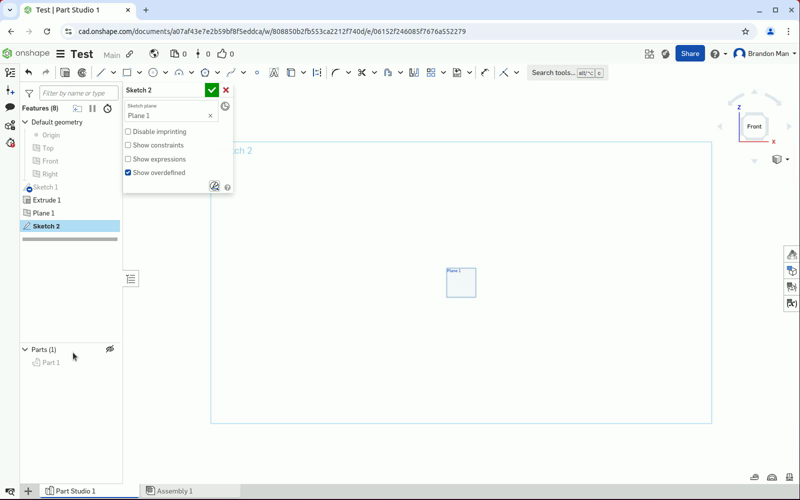
key(l)
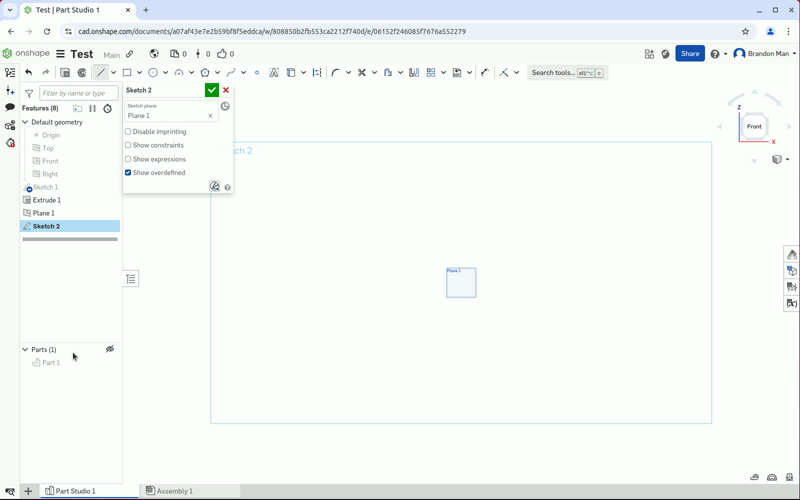
key_down(shift)
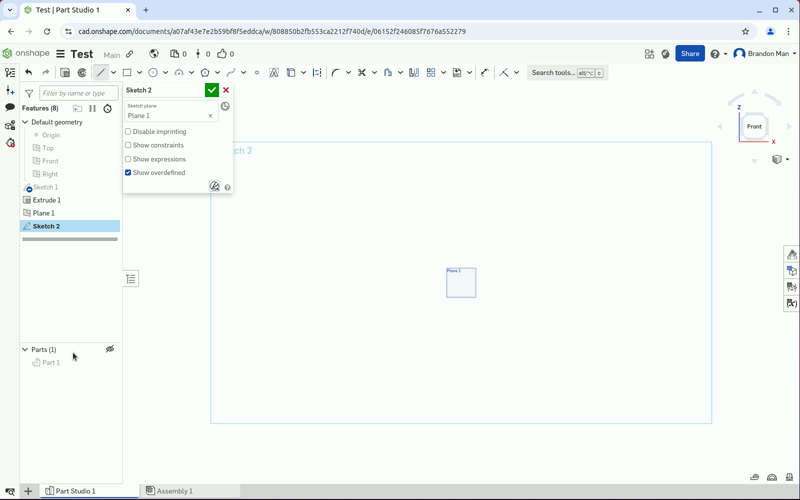
mouse_move(376, 226)
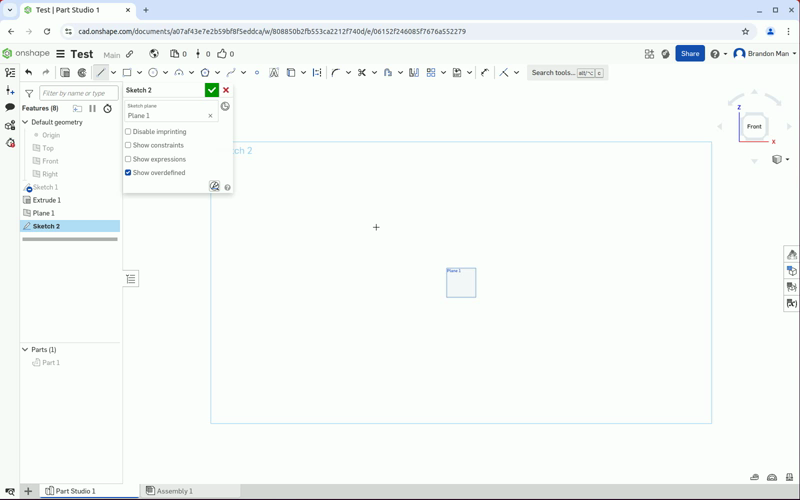
click(376, 226)
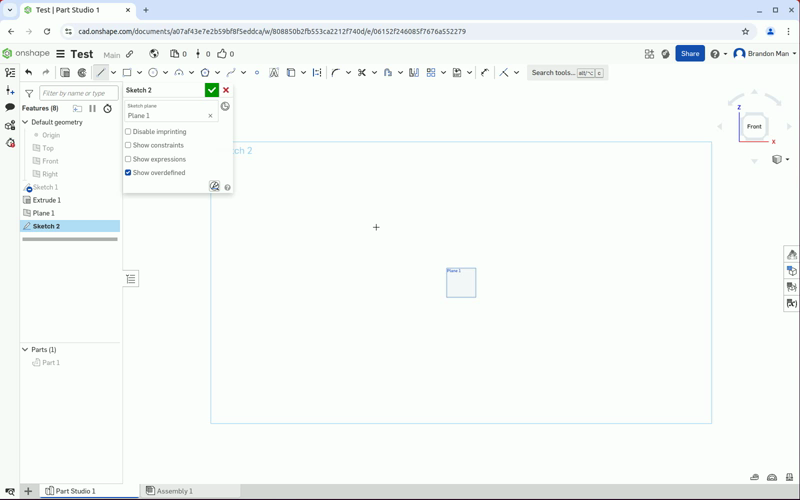
key_up(shift)
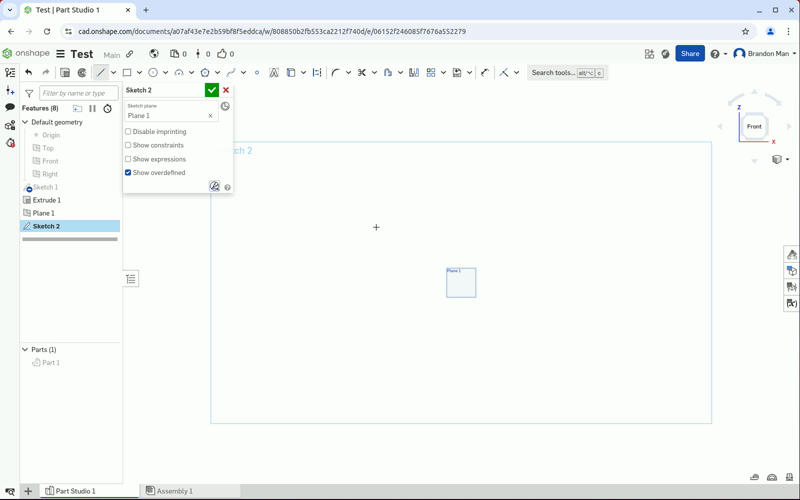
key_down(shift)
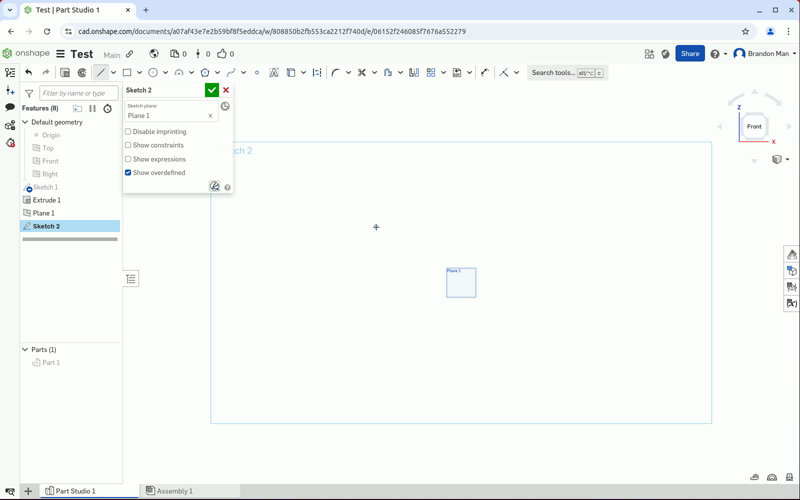
mouse_move(406, 226)
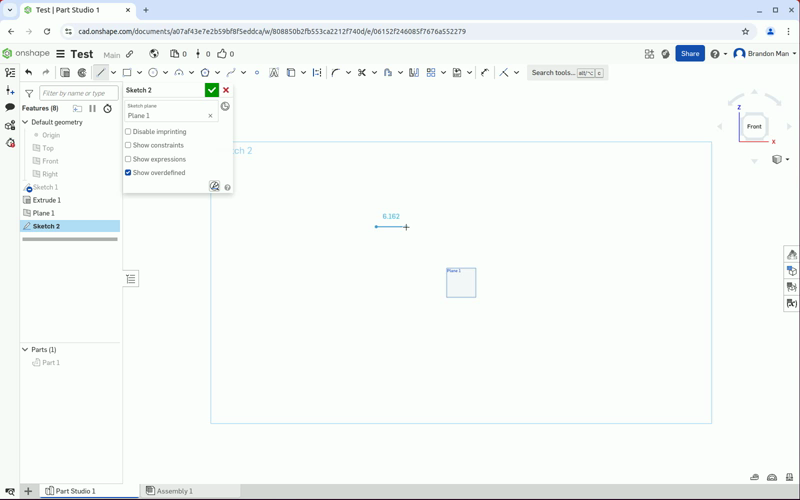
mouse_move(405, 226)
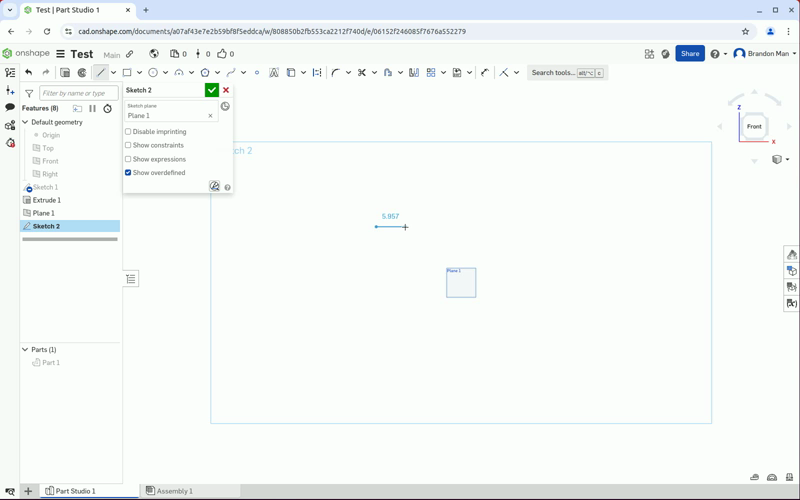
click(405, 226)
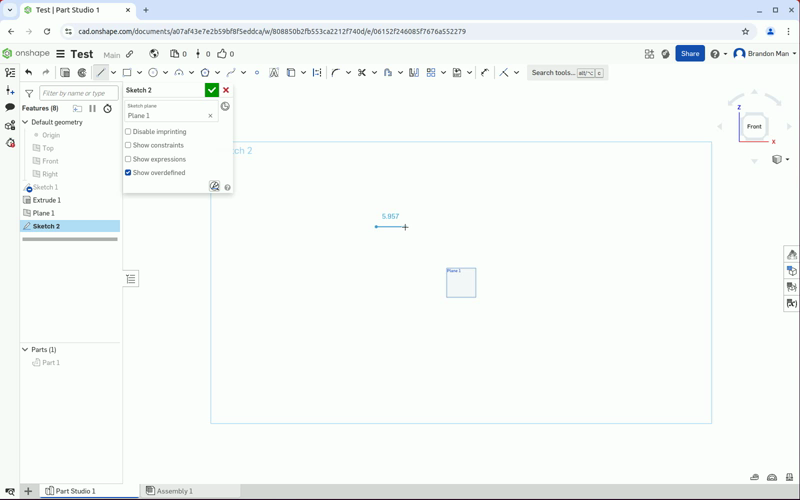
key_up(shift)
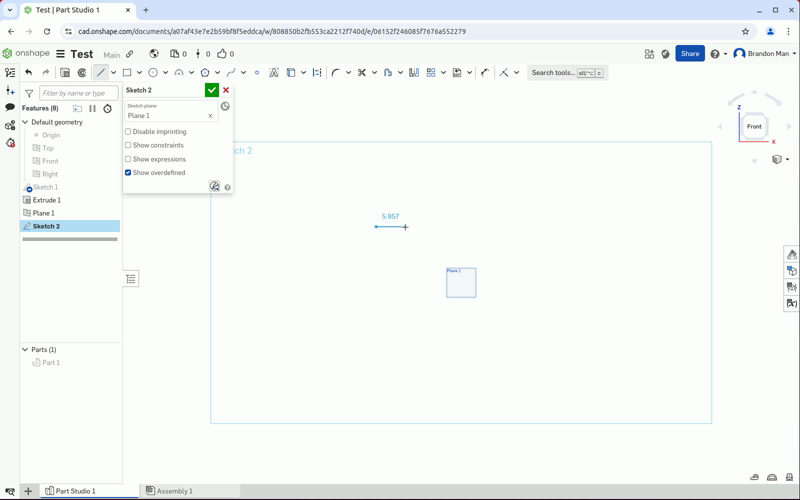
key_down(shift)
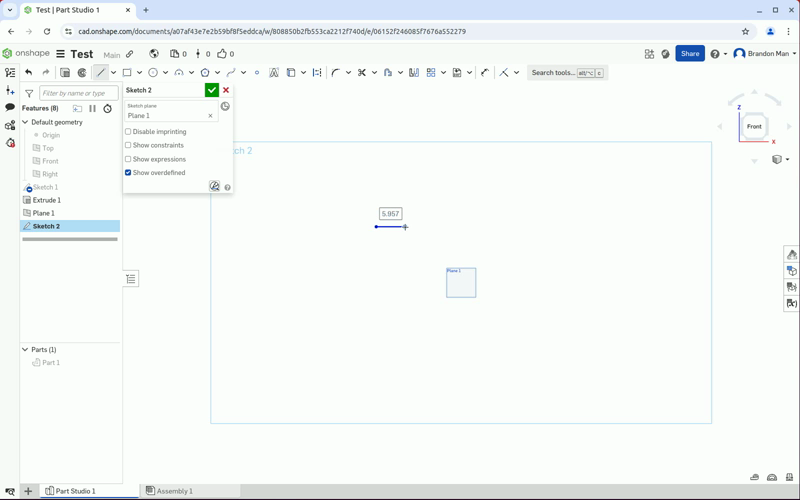
mouse_move(435, 226)
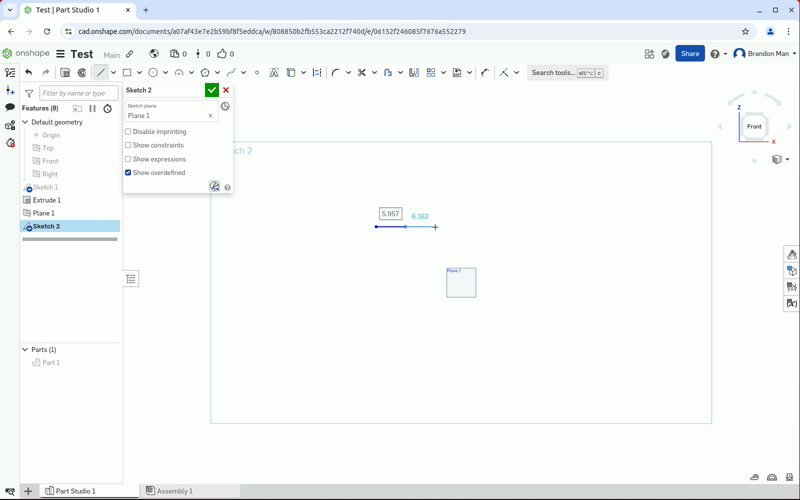
mouse_move(405, 169)
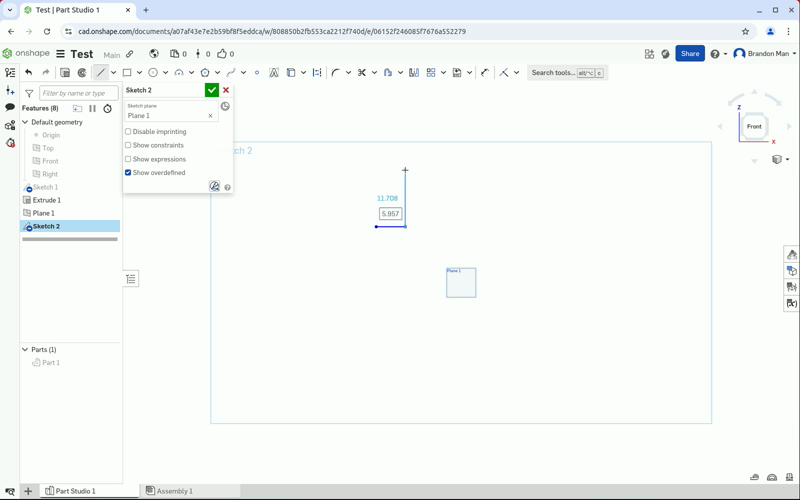
click(405, 169)
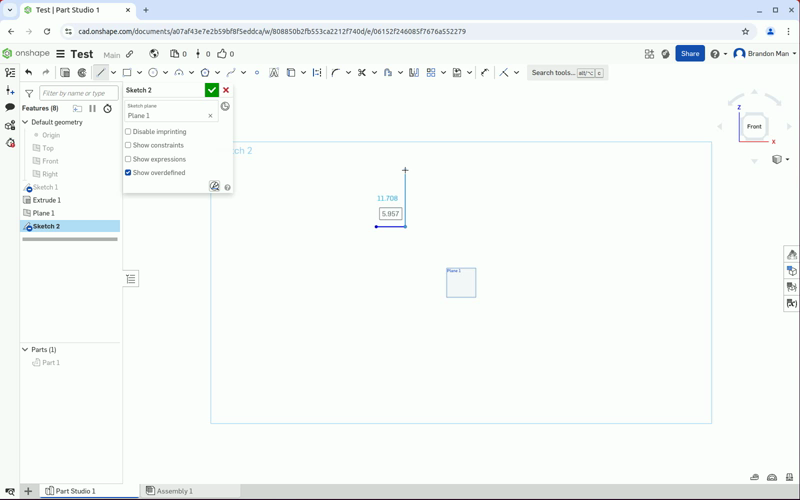
key_up(shift)
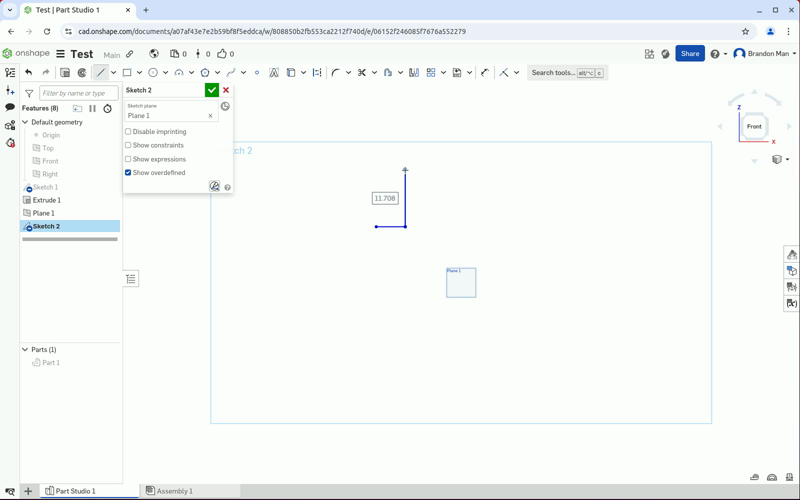
key_down(shift)
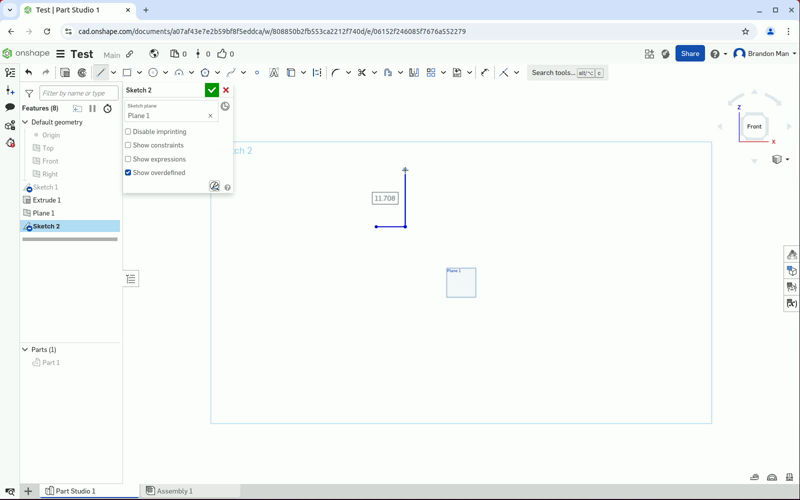
mouse_move(435, 169)
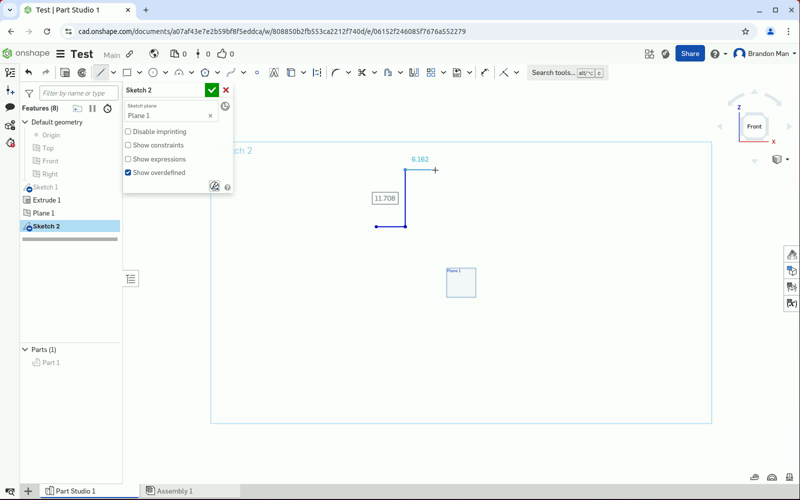
mouse_move(376, 169)
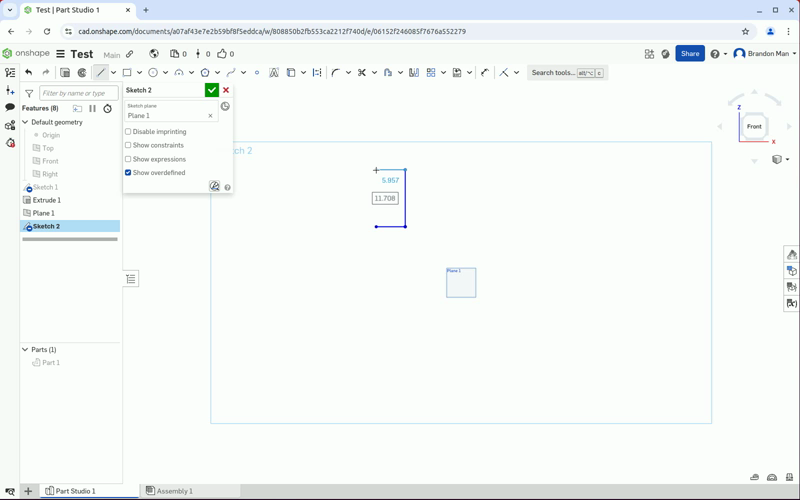
click(376, 169)
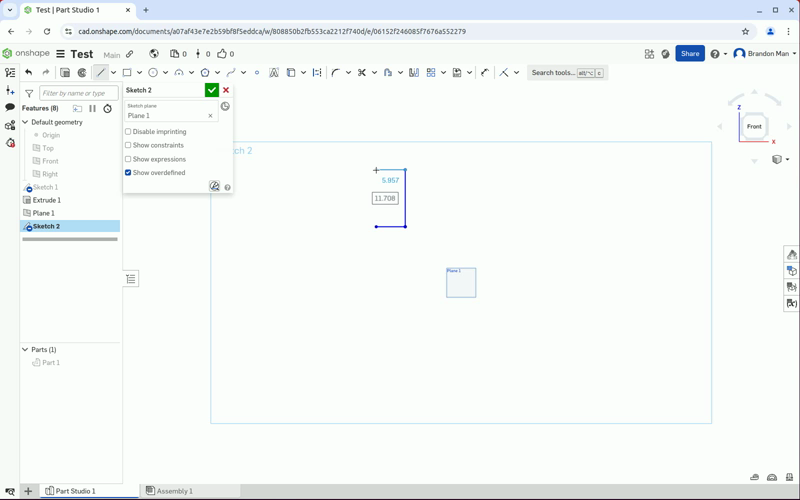
key_up(shift)
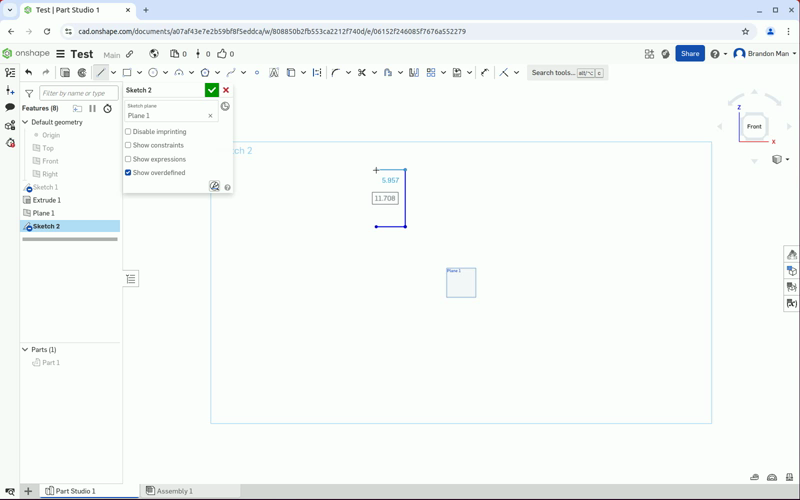
mouse_move(406, 169)
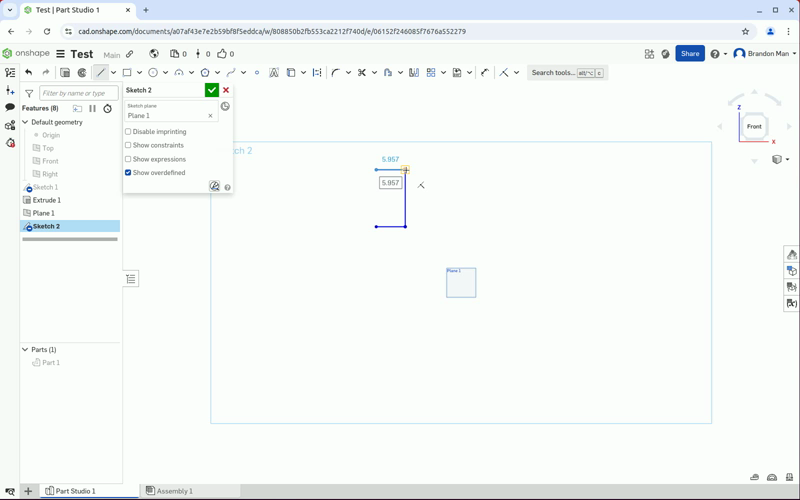
key_down(shift)
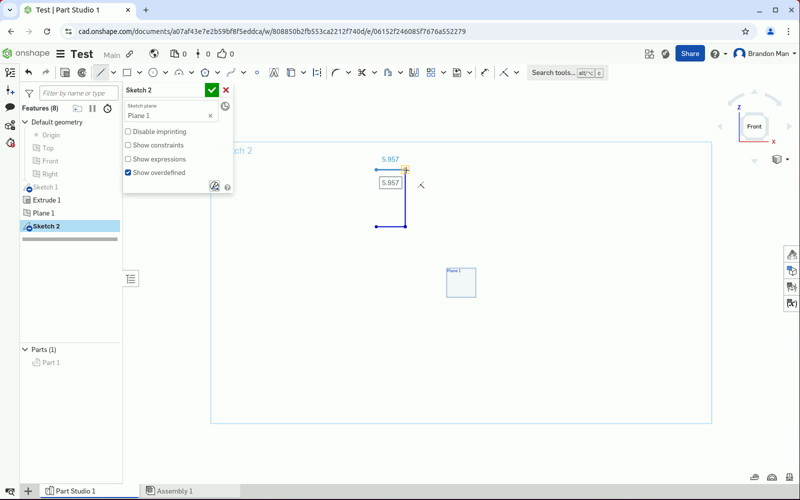
mouse_move(376, 226)
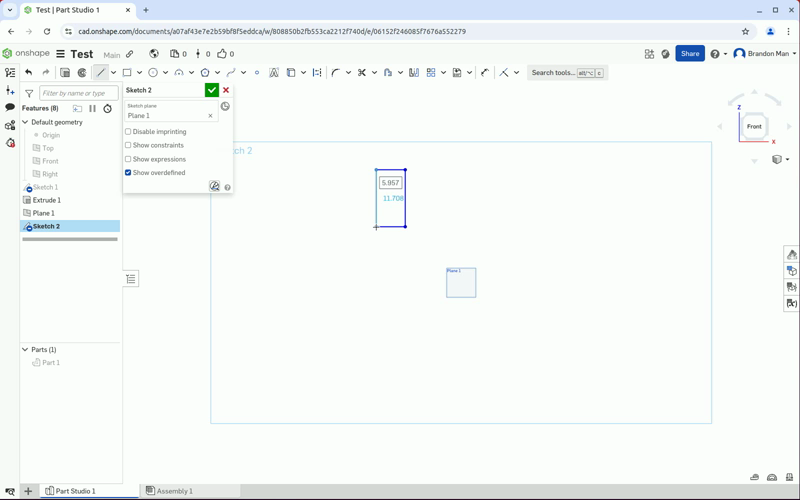
key_up(shift)
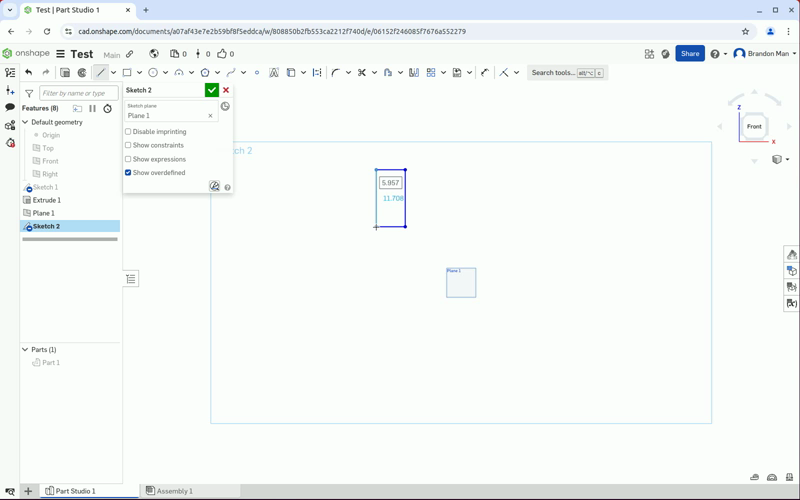
click(376, 226)
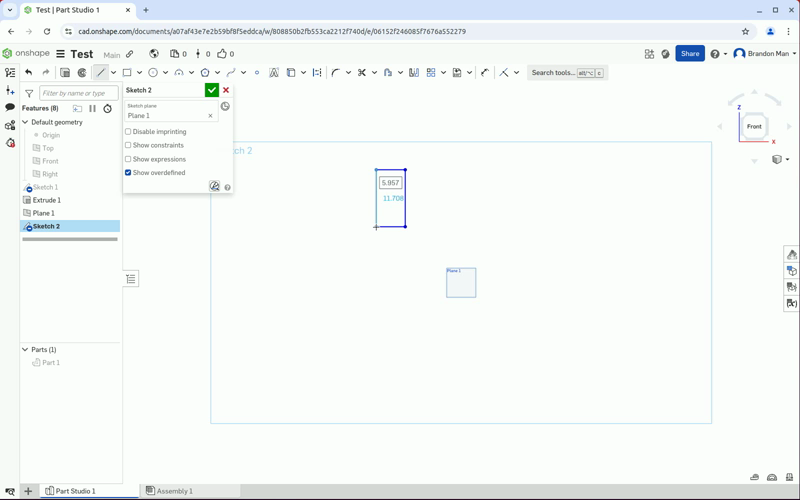
key(esc)
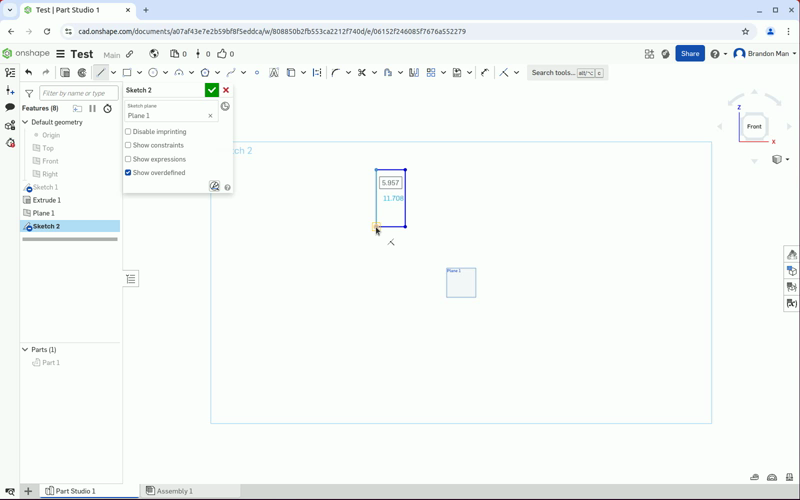
mouse_move(378, 201)
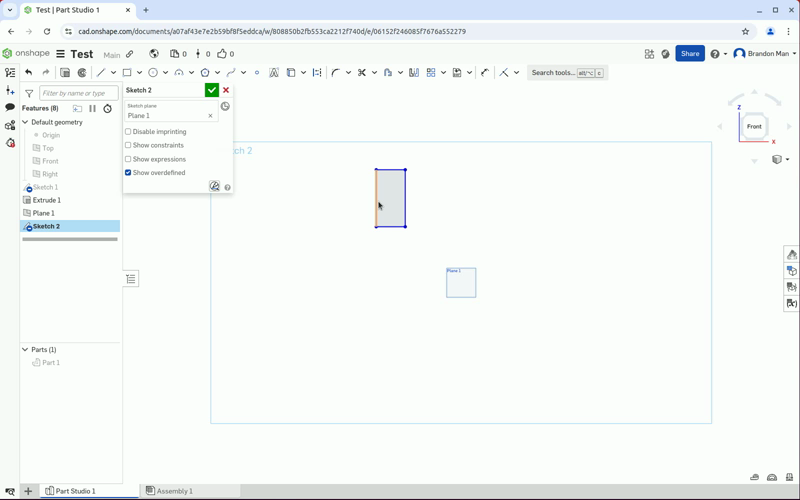
scroll(6)
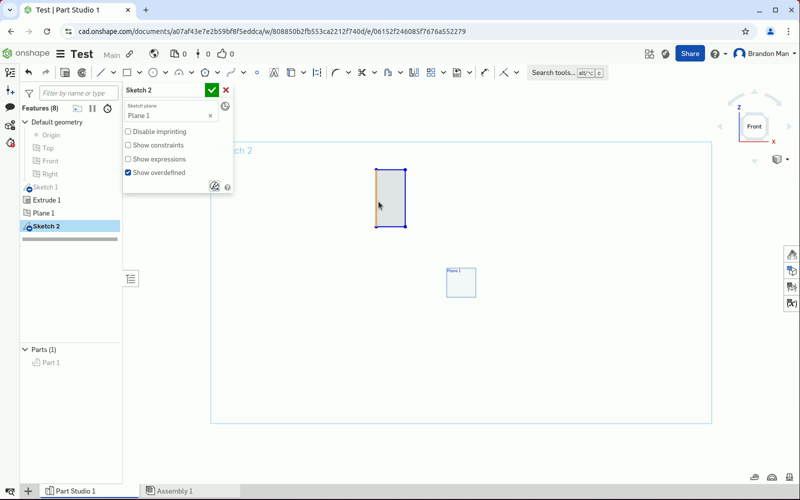
scroll(6)
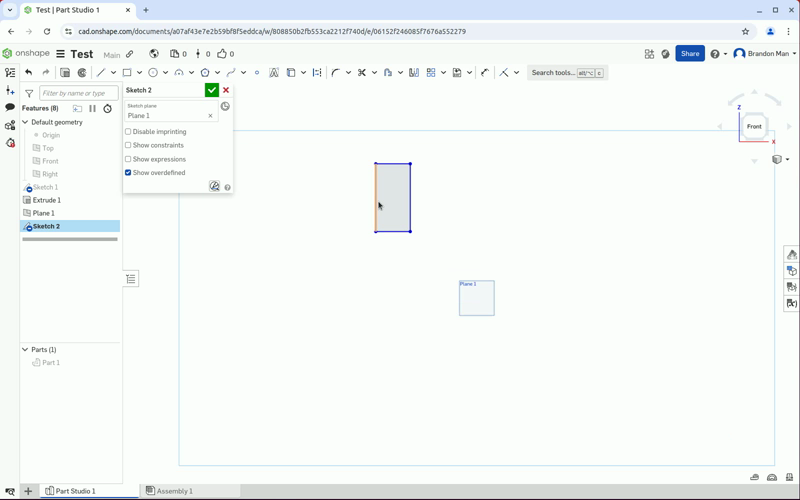
scroll(6)
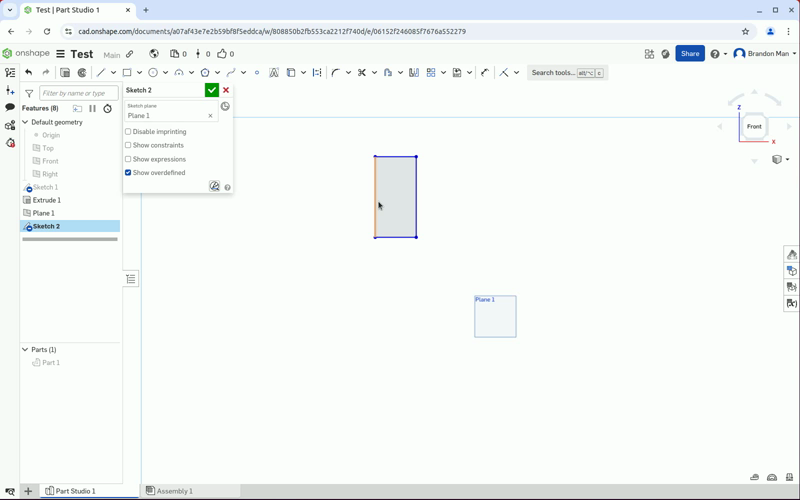
scroll(6)
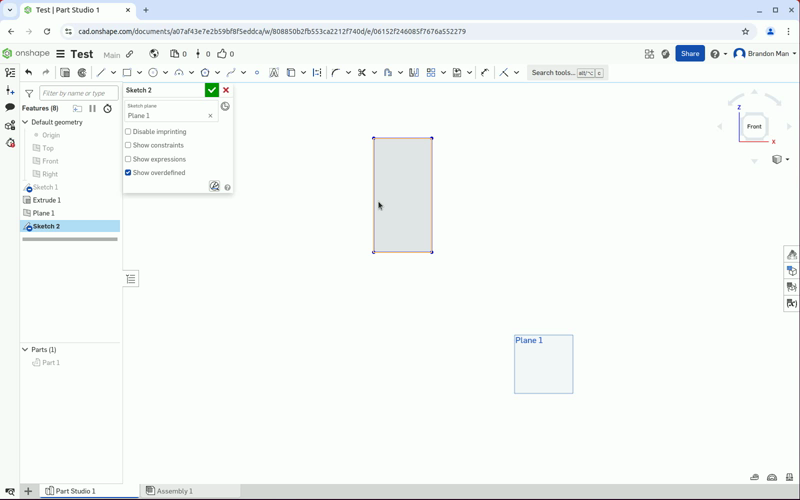
scroll(6)
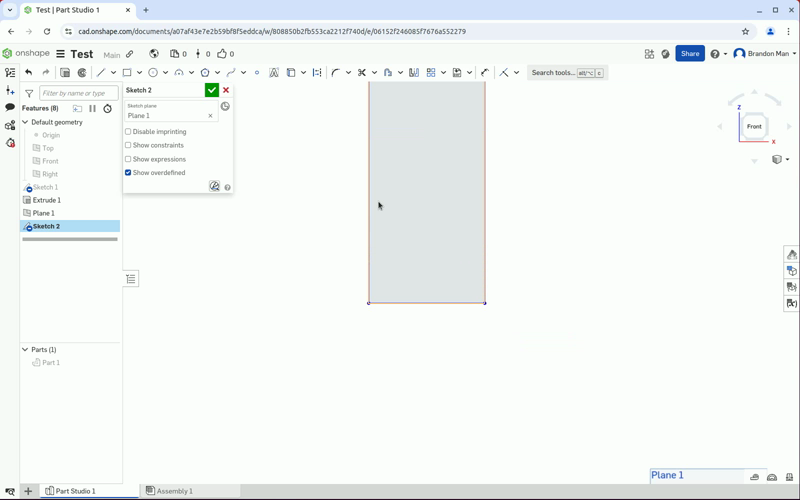
scroll(6)
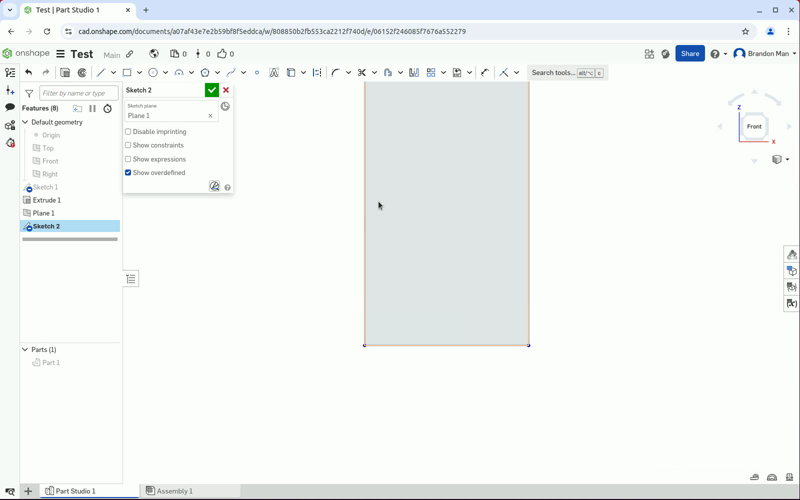
scroll(6)
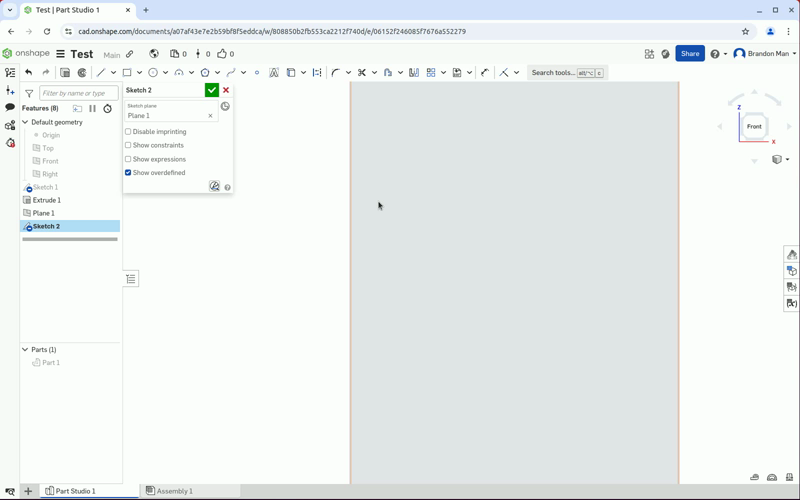
click(378, 201)
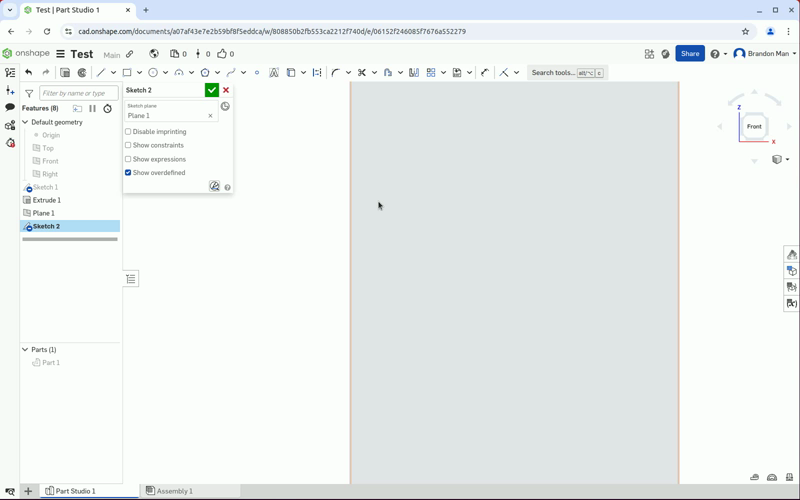
scroll(-6)
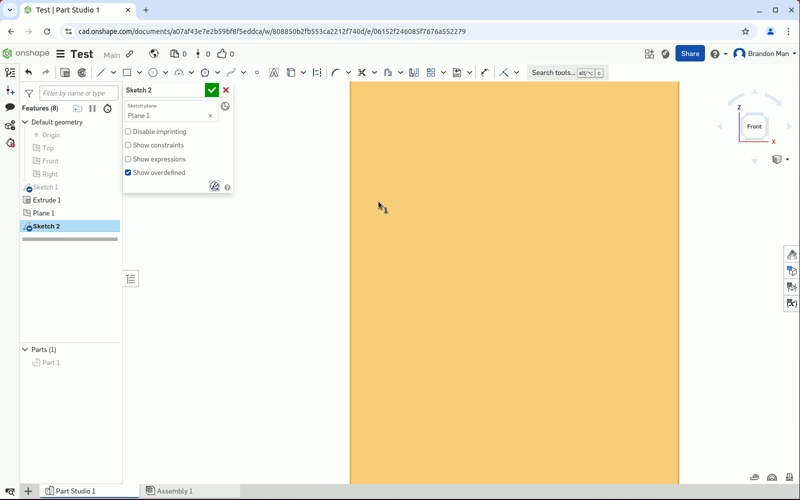
scroll(-6)
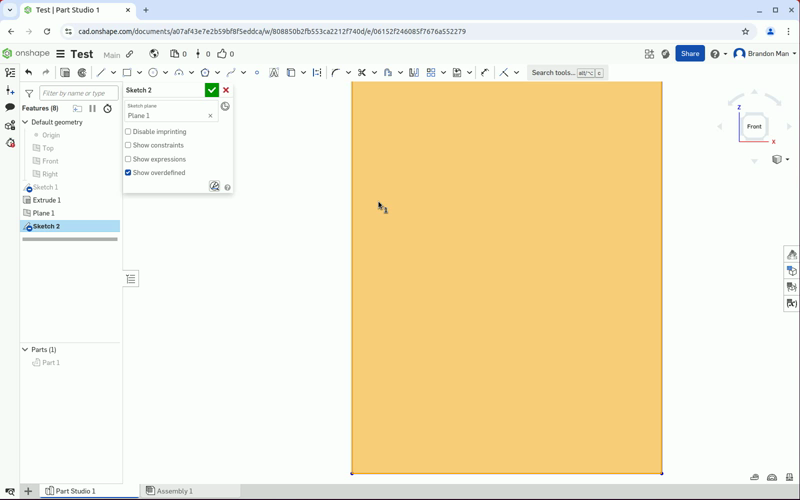
scroll(-6)
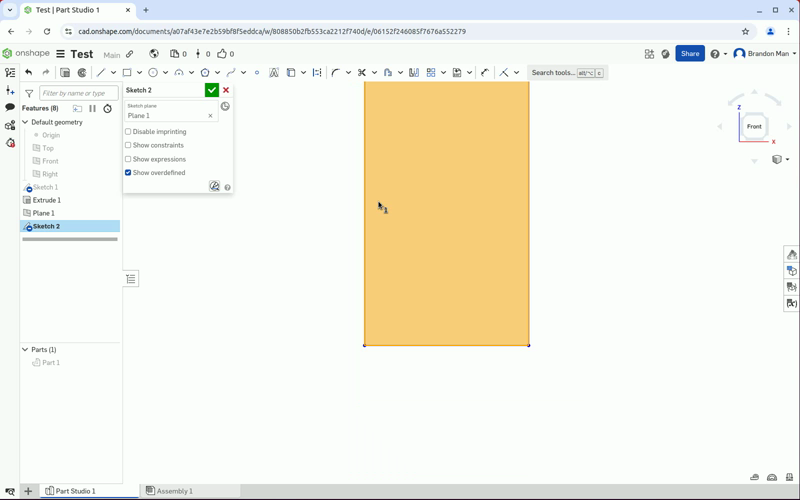
scroll(-6)
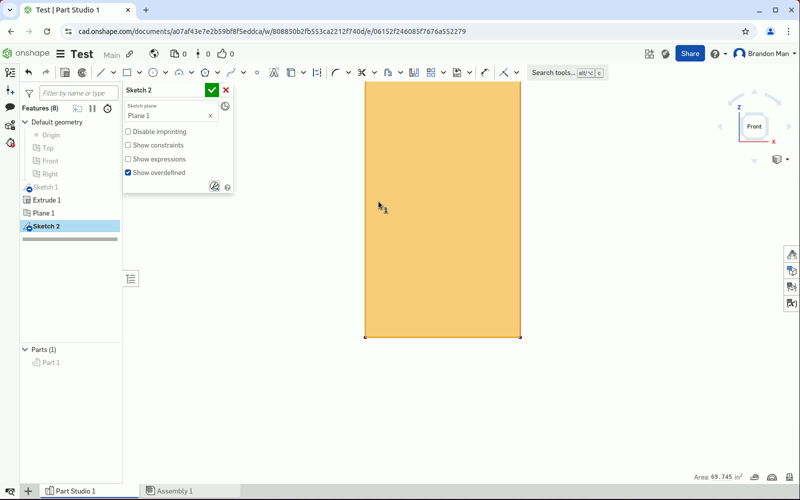
scroll(-6)
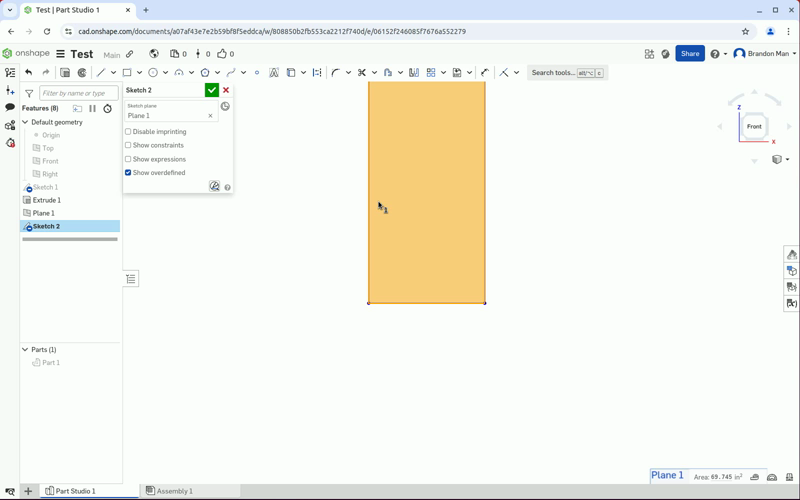
scroll(-6)
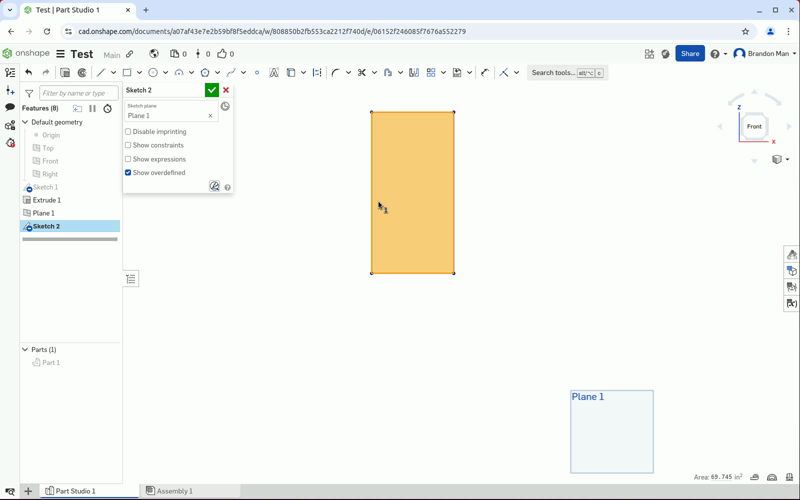
scroll(-6)
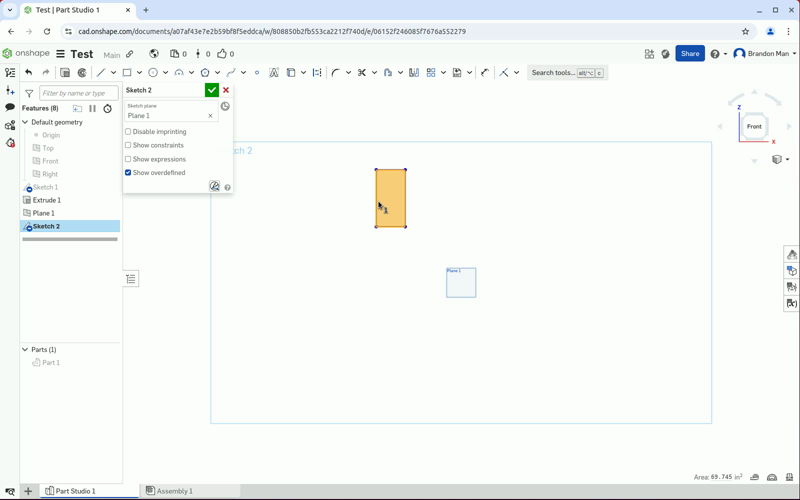
mouse_move(73, 352)
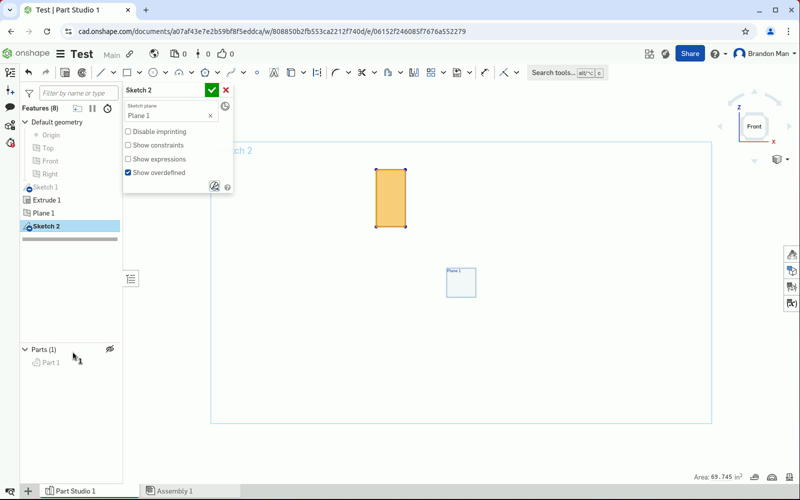
key(shift+y)
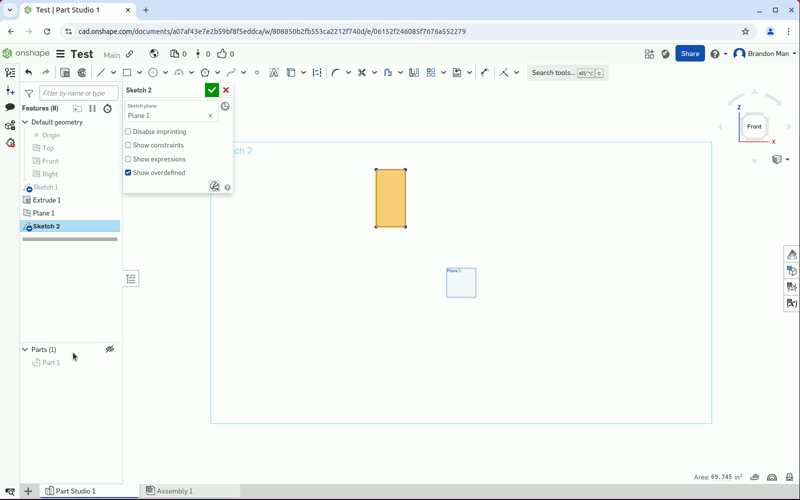
key(shift+e)
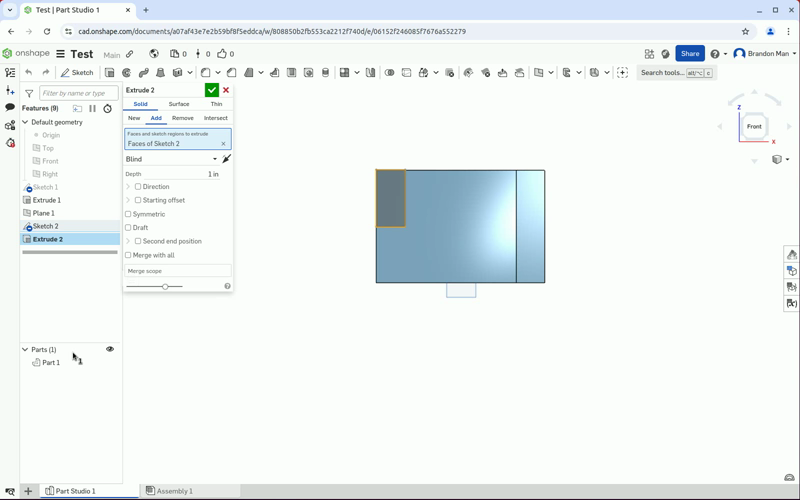
mouse_move(143, 106)
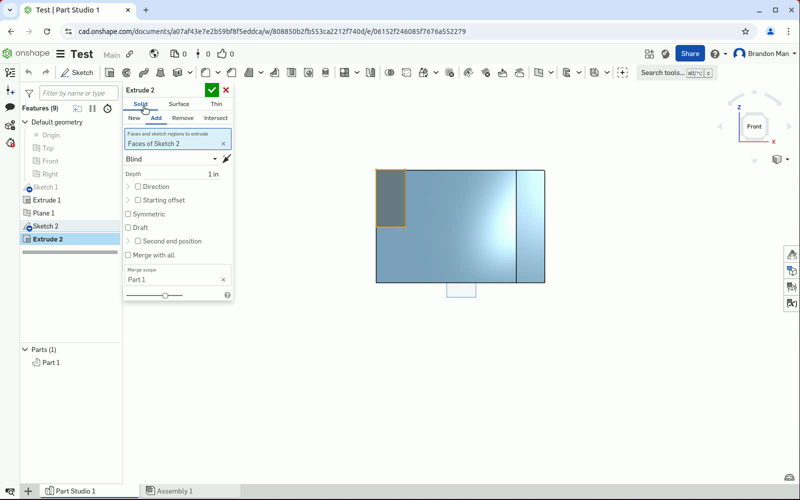
click(143, 106)
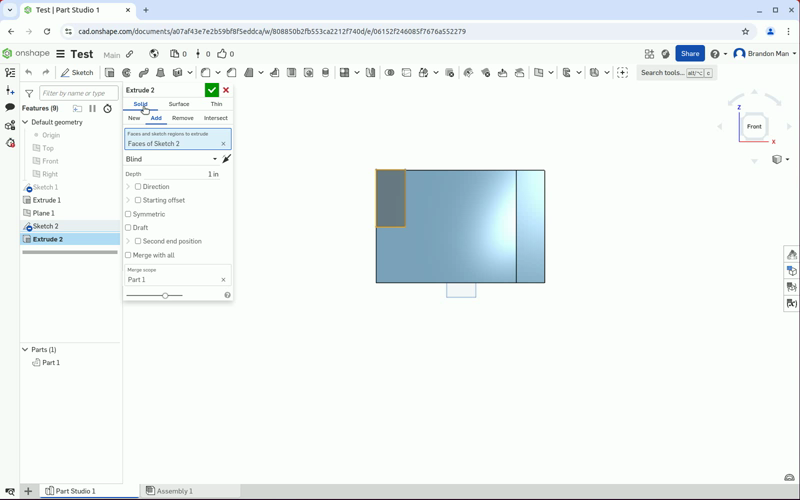
mouse_move(137, 120)
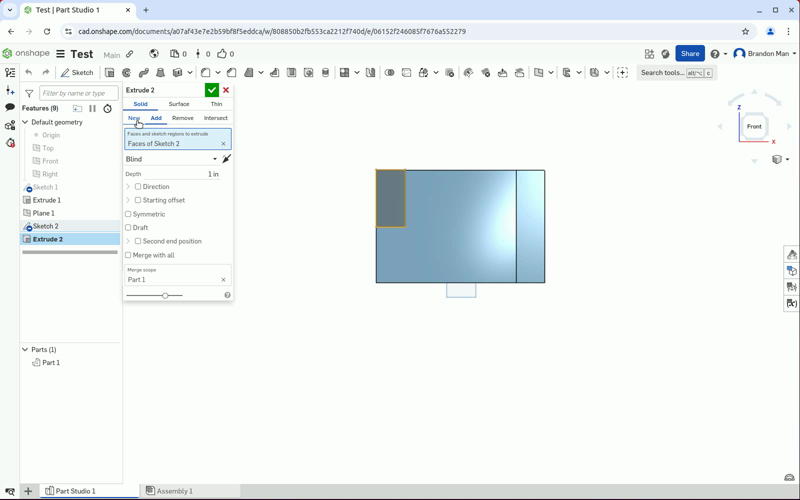
click(137, 120)
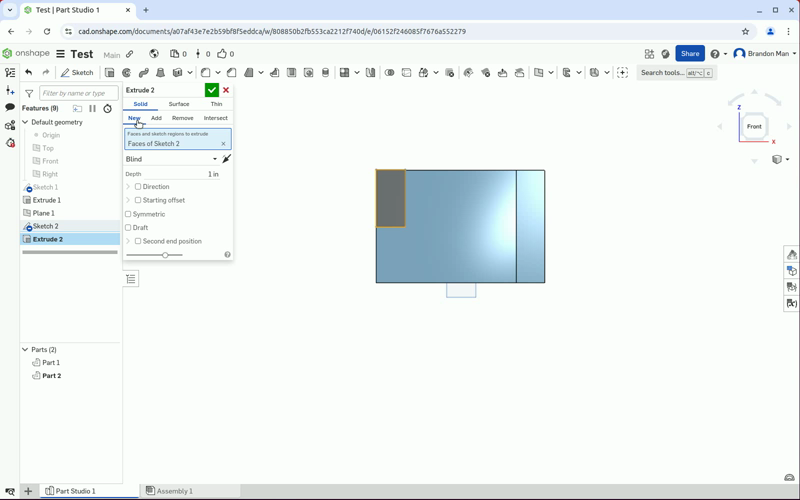
key(tab, 4)
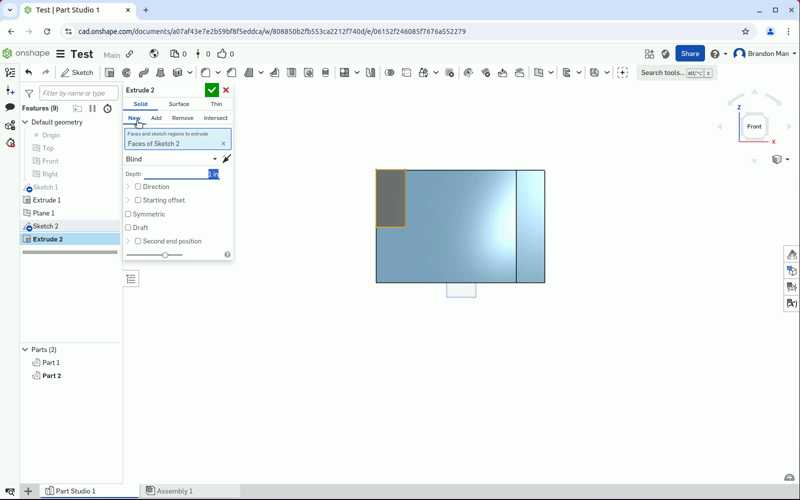
text(5.777)
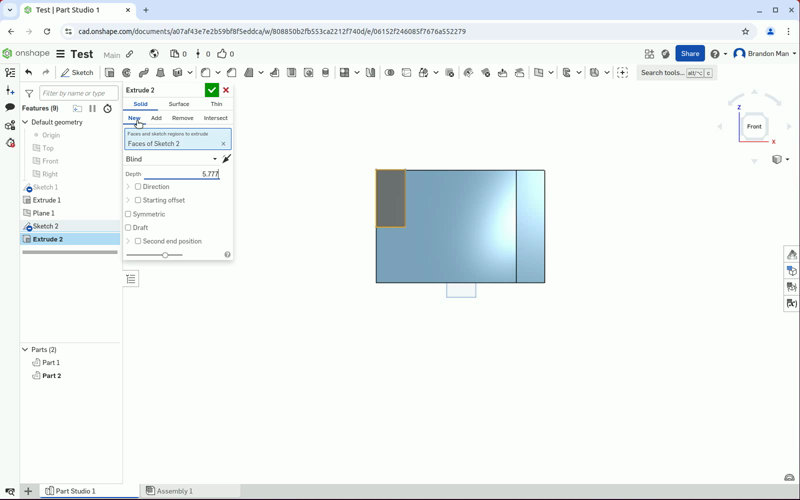
key(enter)
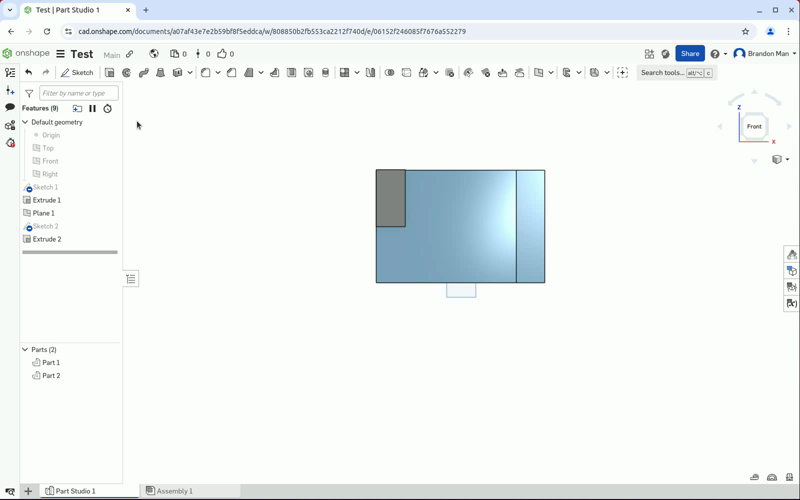
key(shift+h)
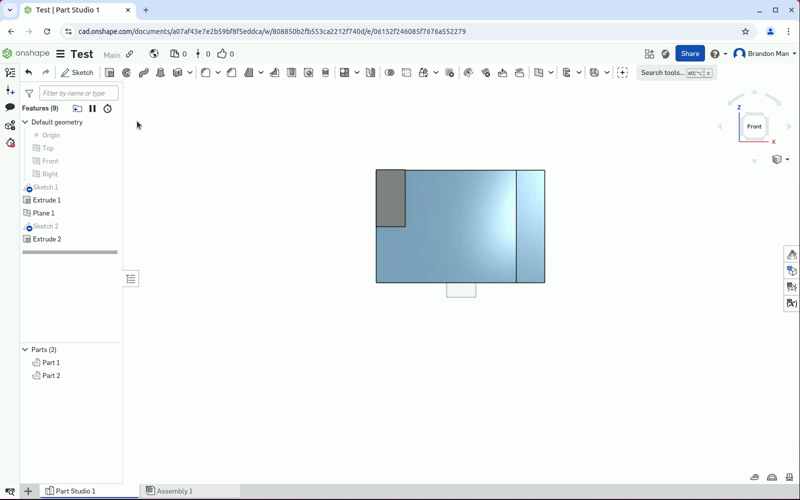
key(shift+h)
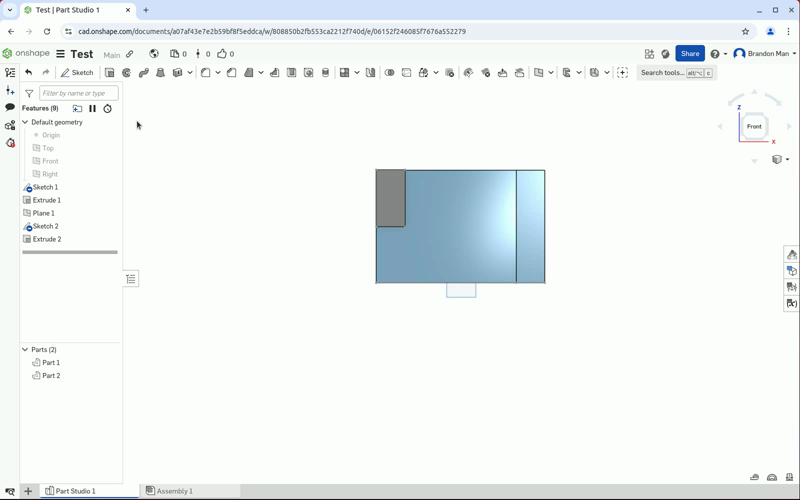
key(shift+7)
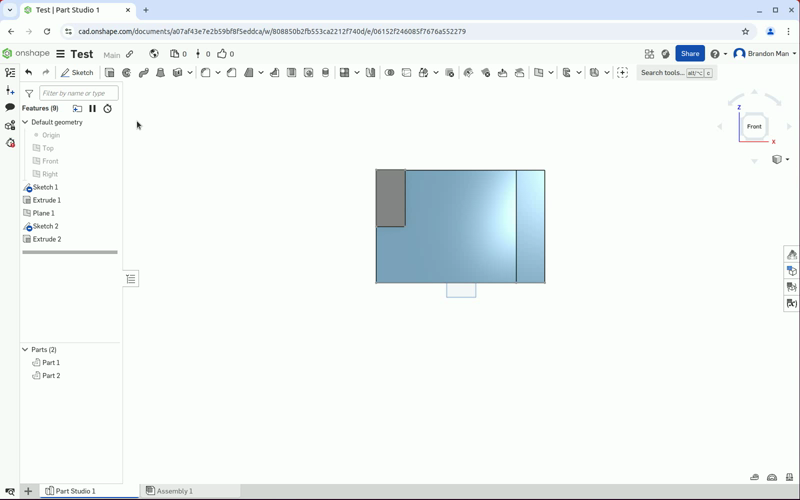
key(left, 2)
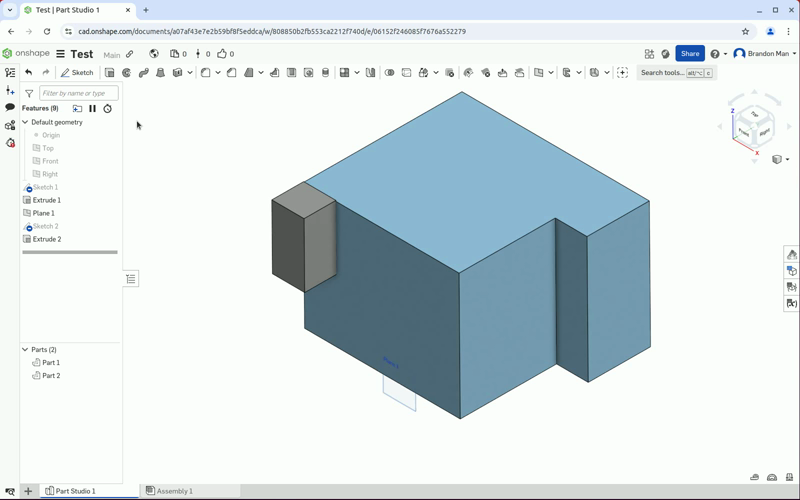
key(down, 2)
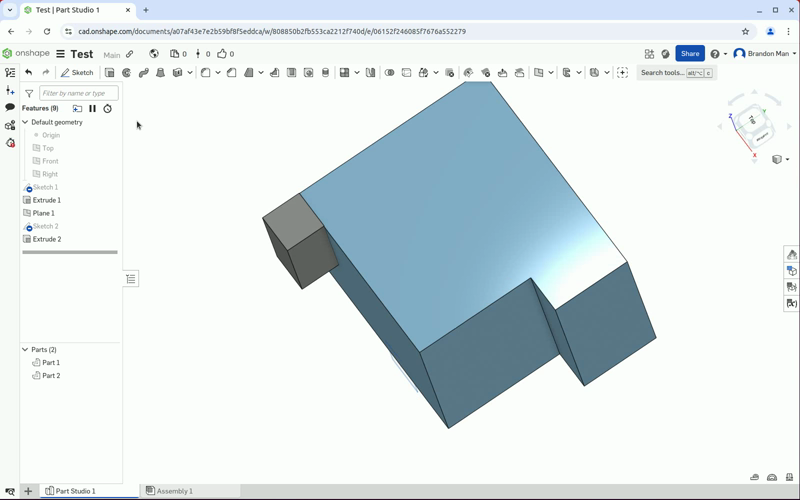
key(up, 2)
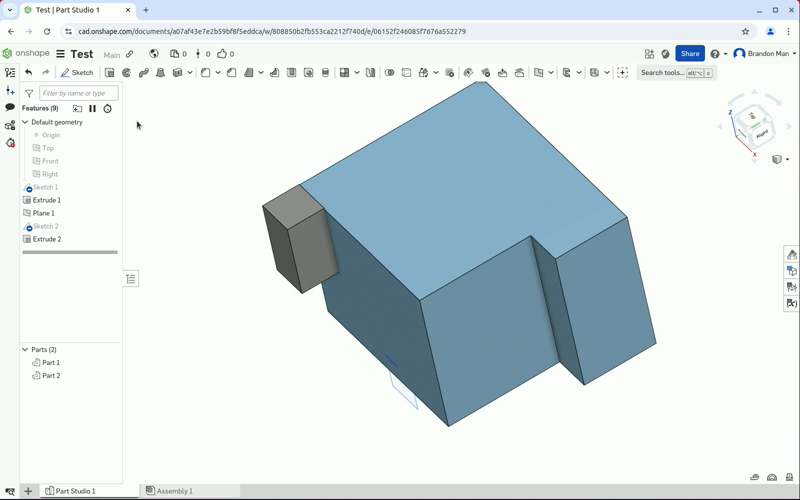
key(right, 2)
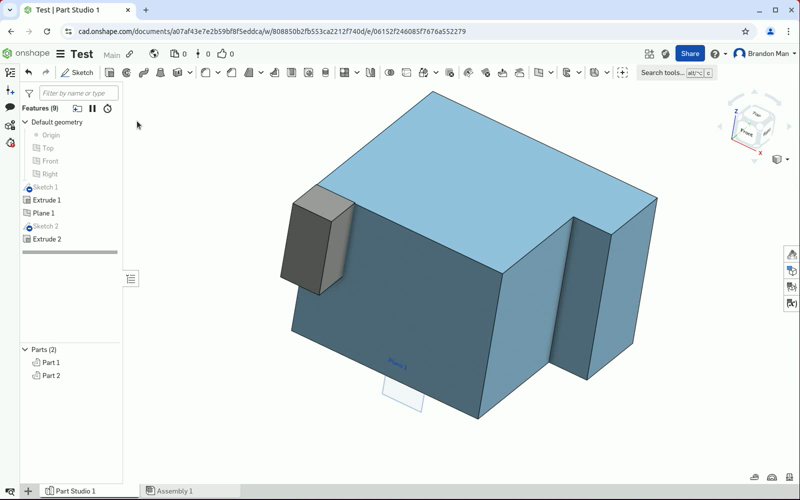
mouse_move(73, 189)
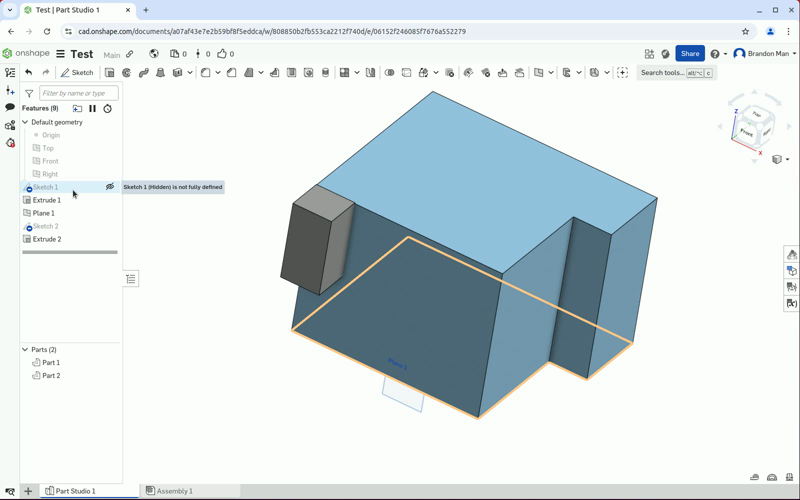
click(73, 189)